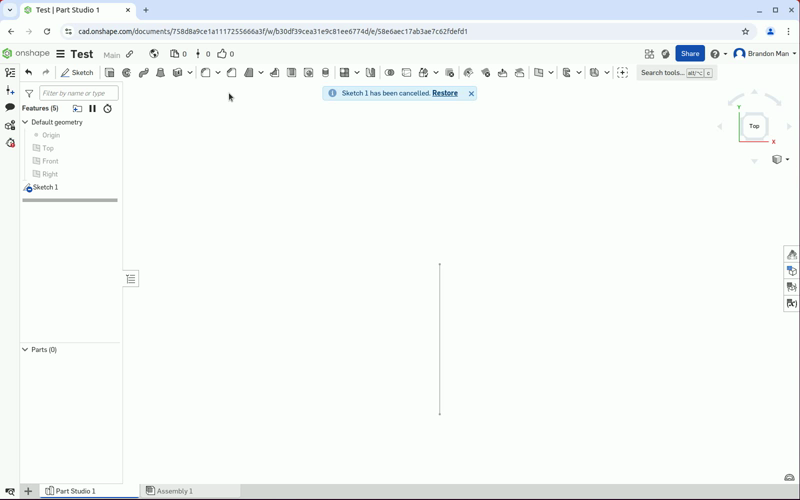
key(shift+h)
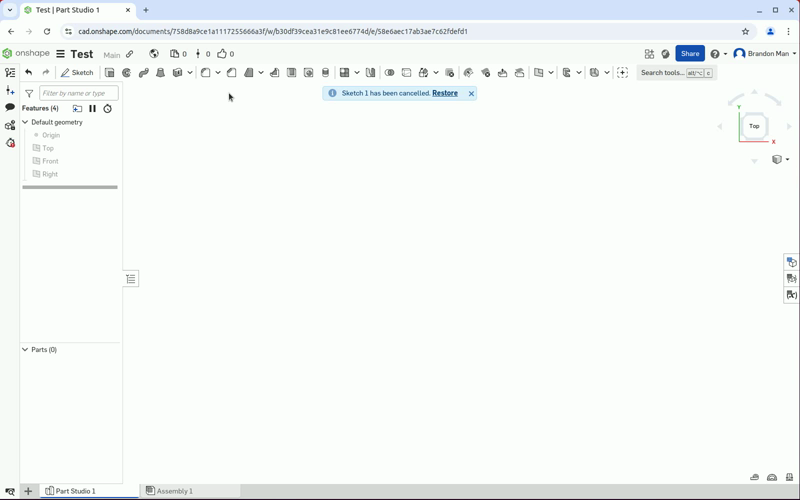
mouse_move(73, 352)
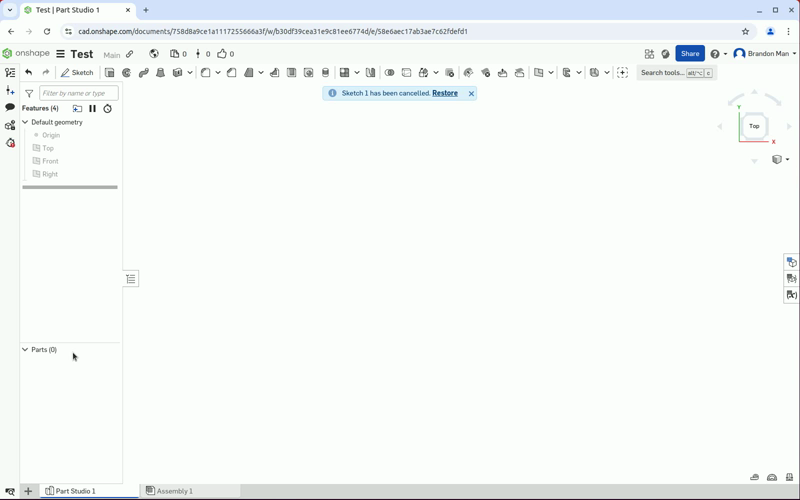
key(y)
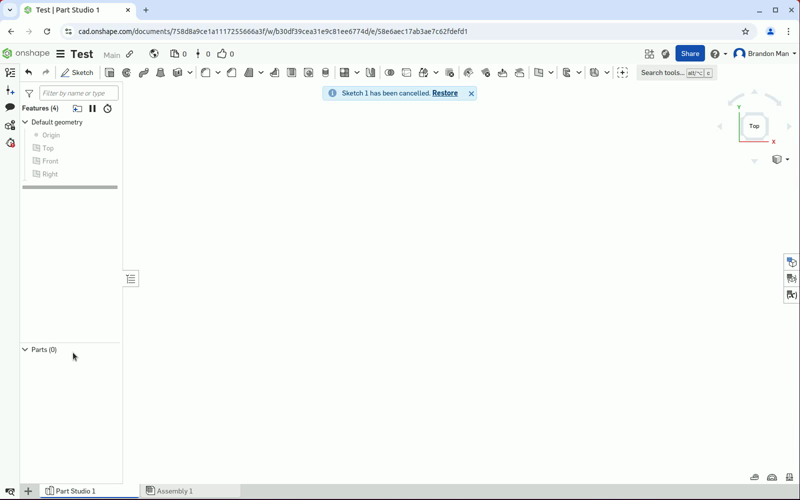
key(shift+p)
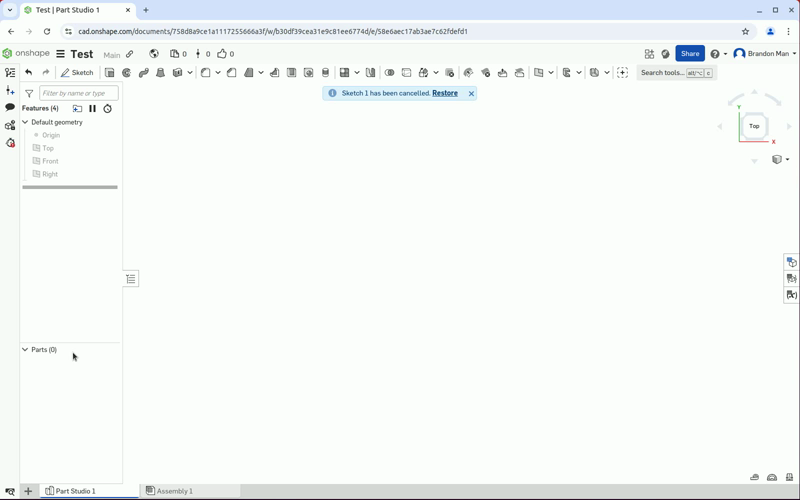
key(space)
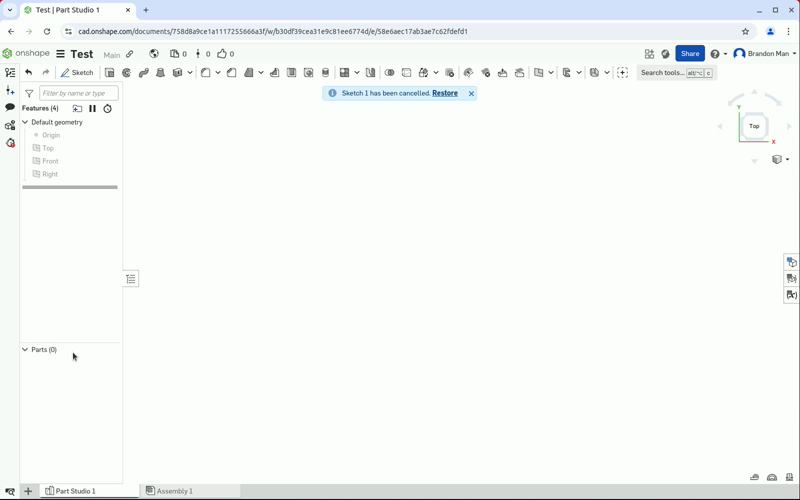
key_down(shift)
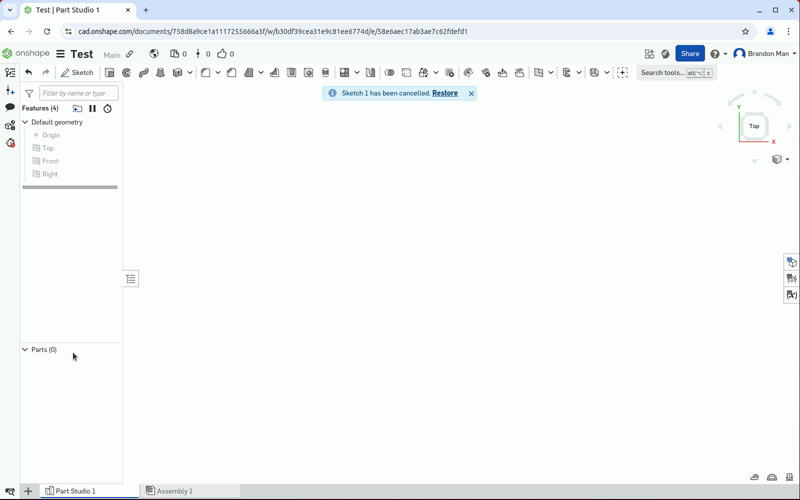
key(up)
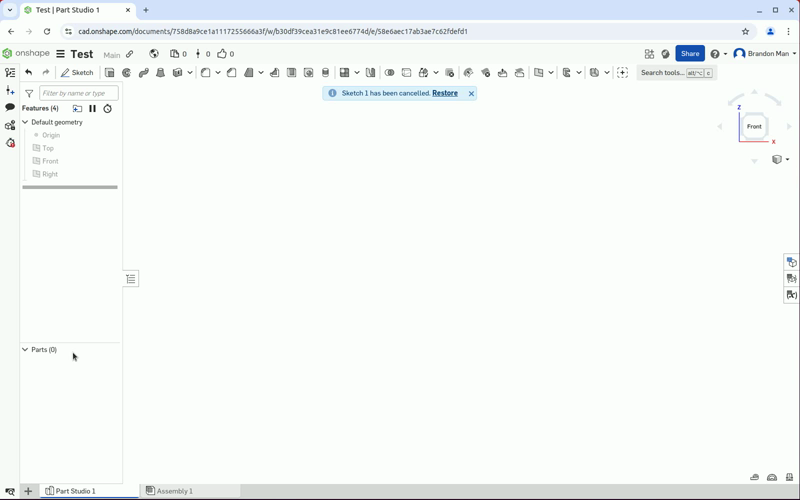
key_up(shift)
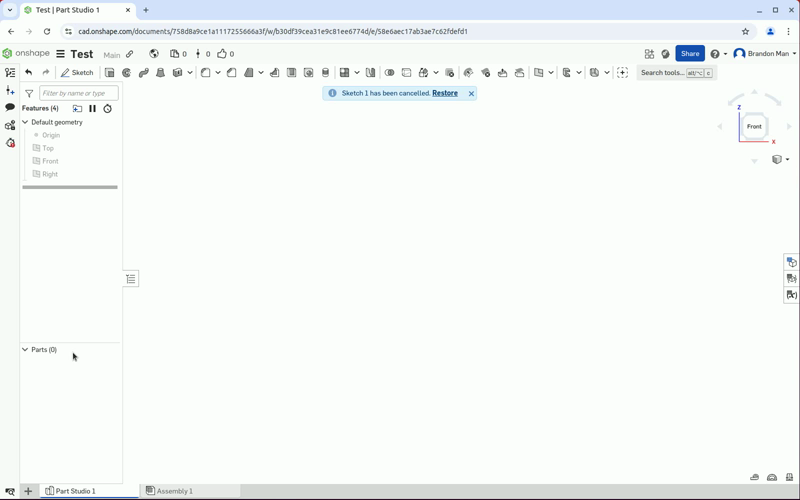
mouse_move(73, 352)
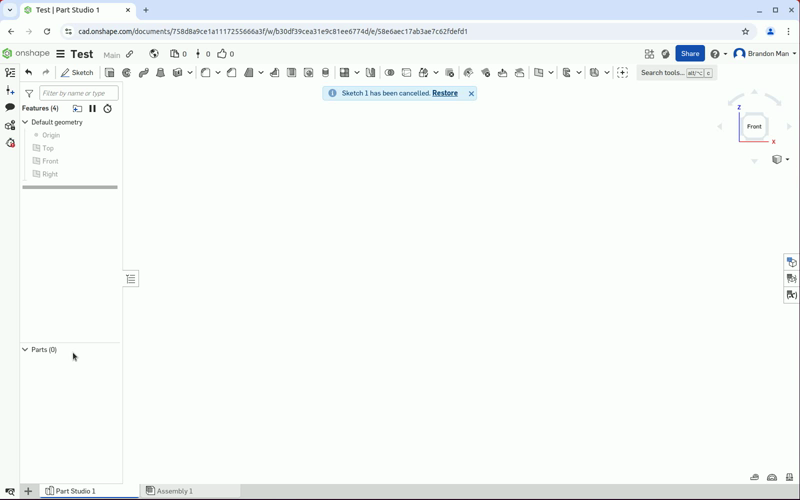
key(shift+y)
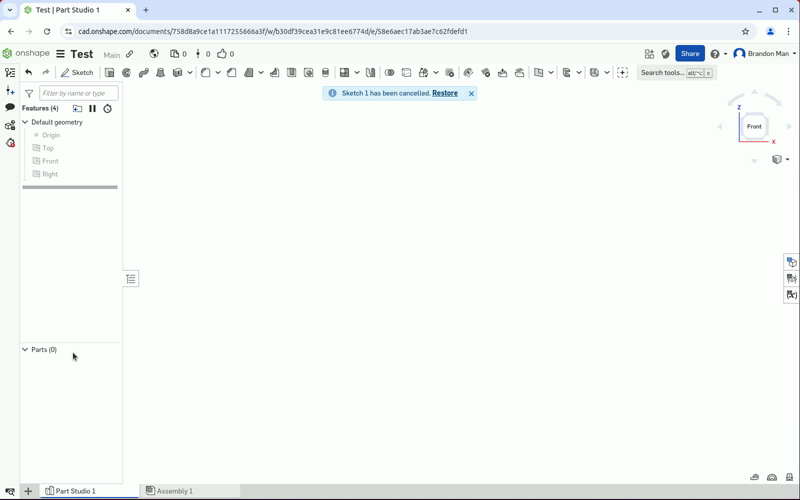
key(shift+s)
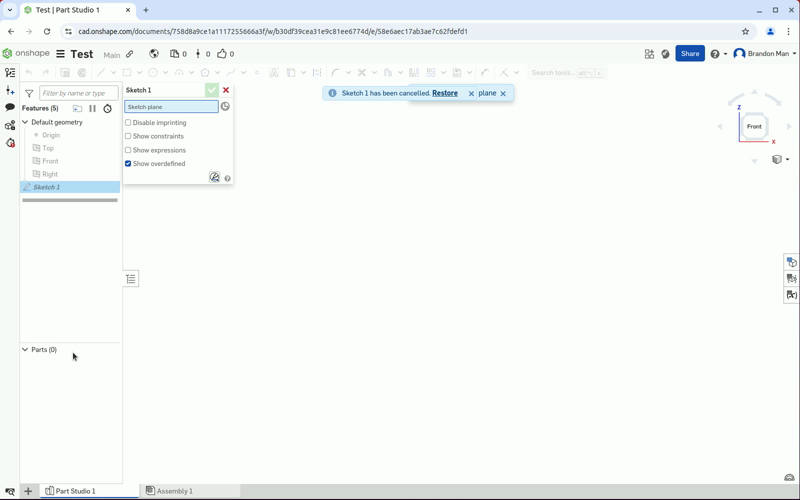
mouse_move(73, 163)
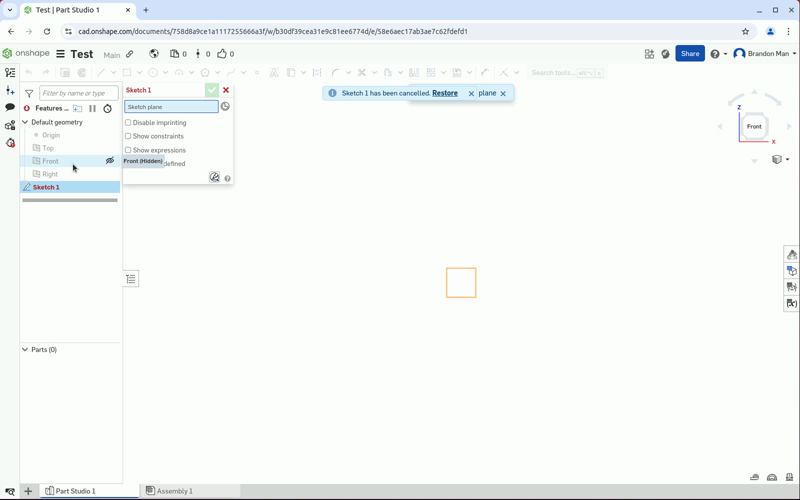
click(73, 163)
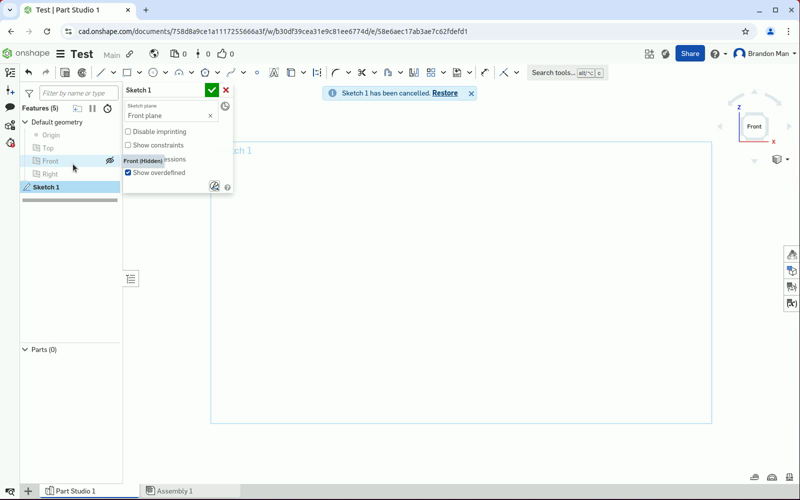
mouse_move(73, 352)
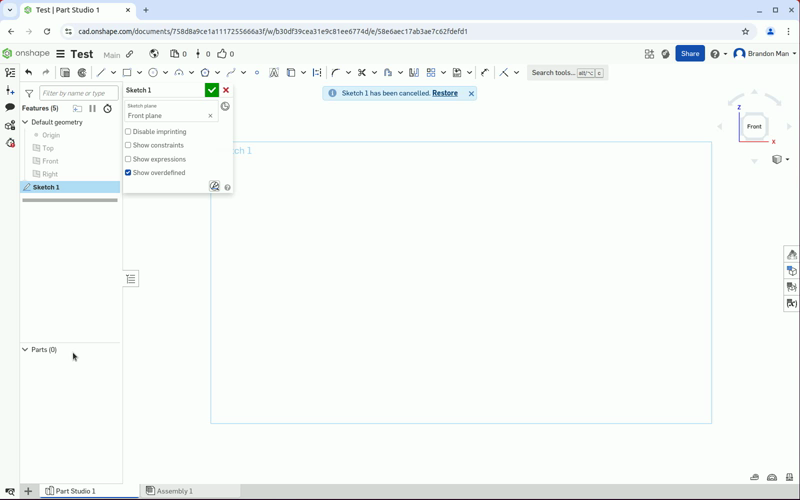
key(y)
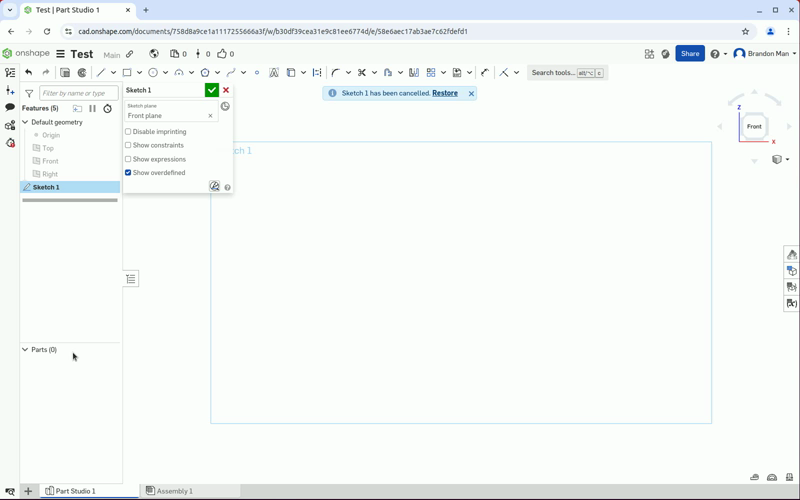
key(l)
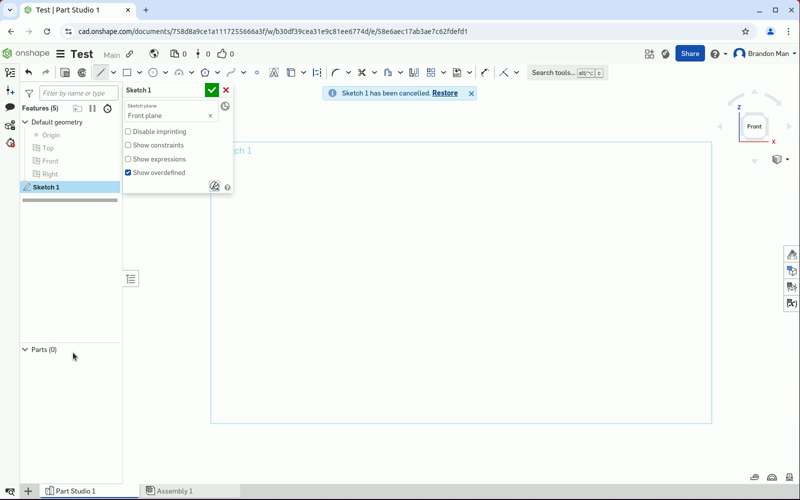
key_down(shift)
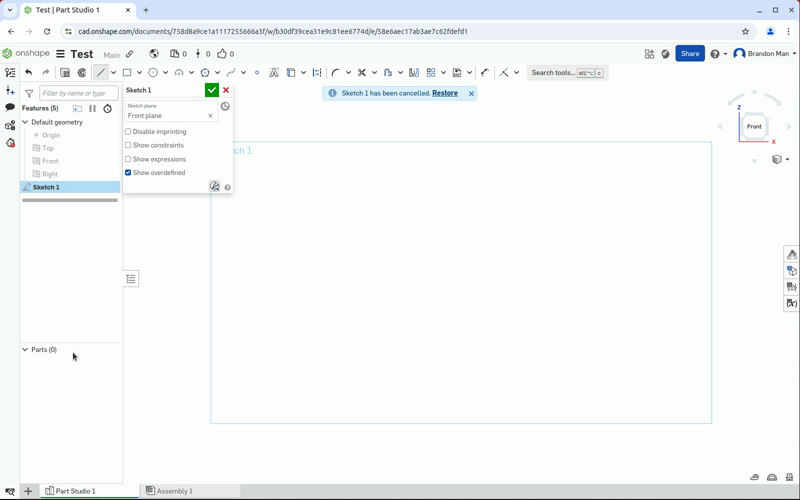
mouse_move(348, 291)
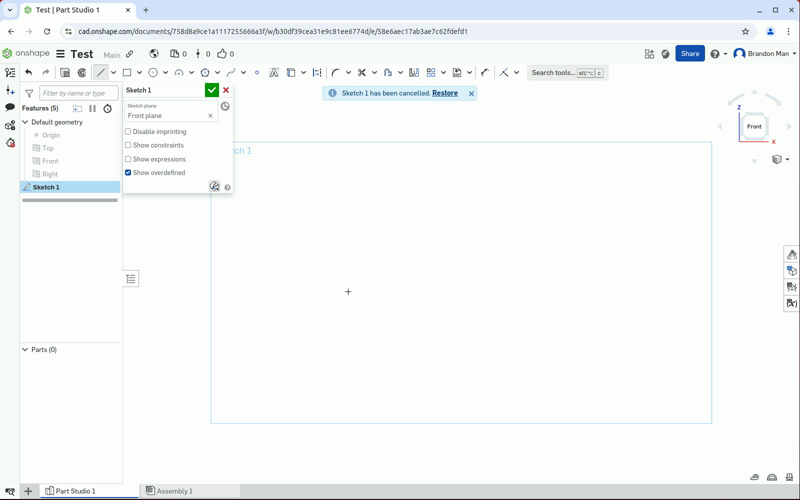
click(348, 291)
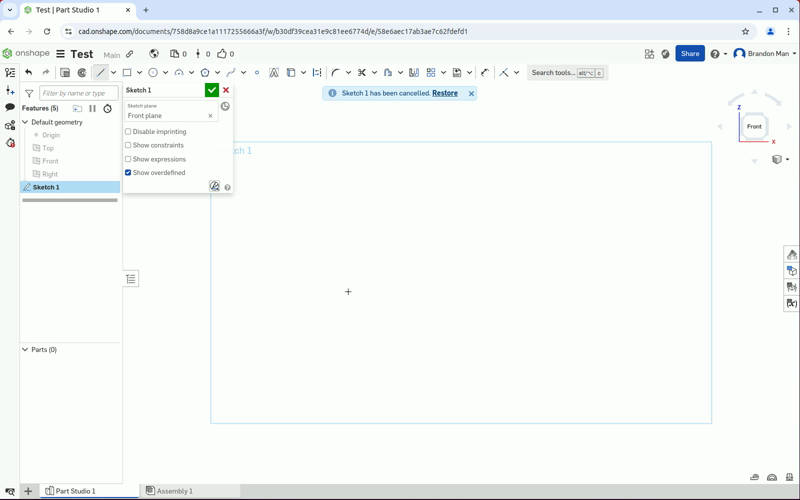
key_up(shift)
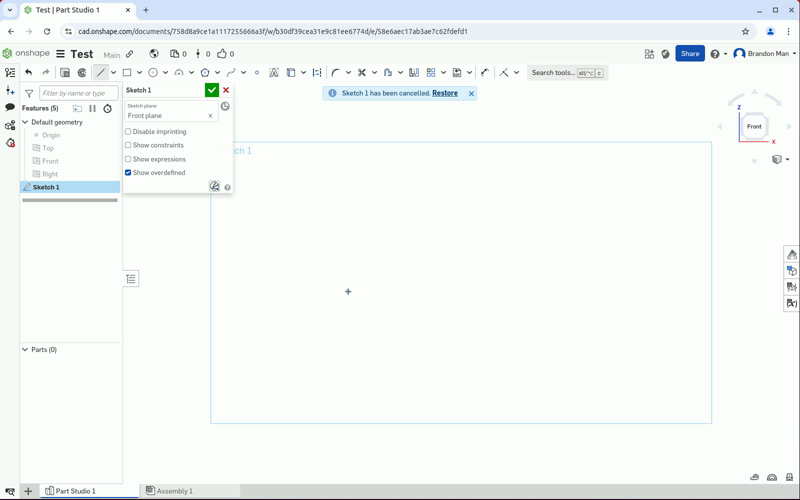
key_down(shift)
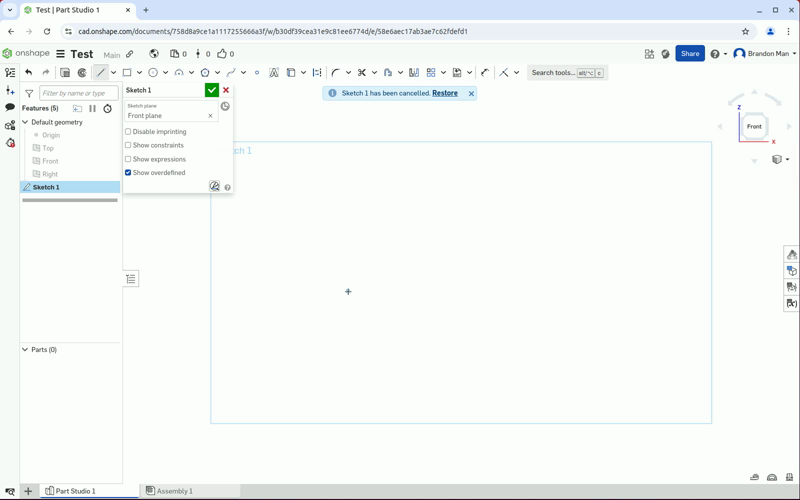
mouse_move(572, 291)
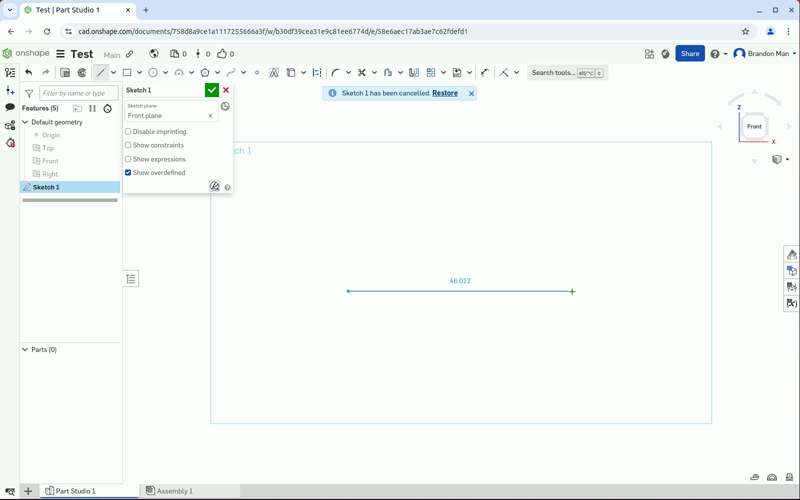
click(572, 291)
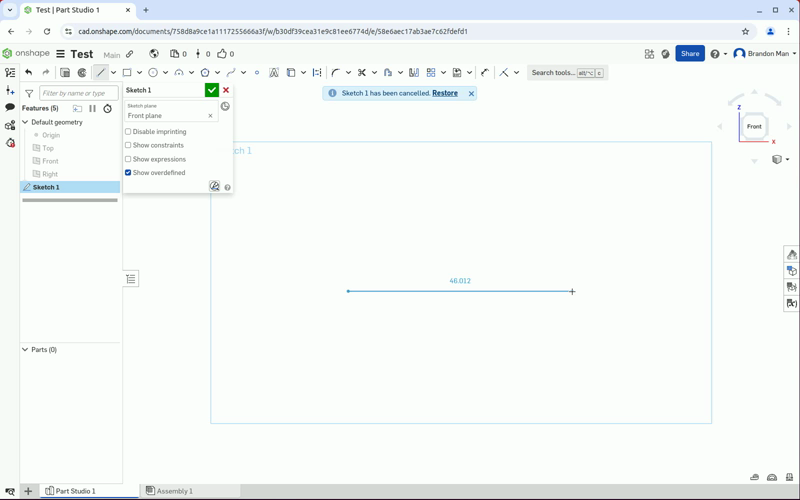
key_up(shift)
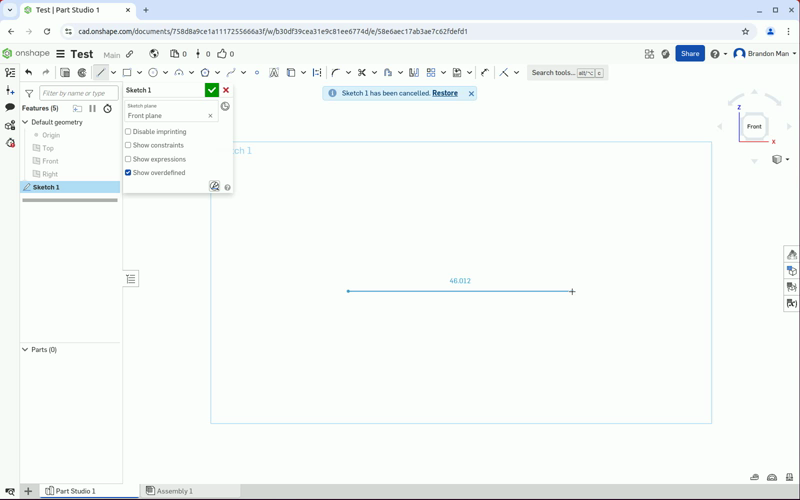
key_down(shift)
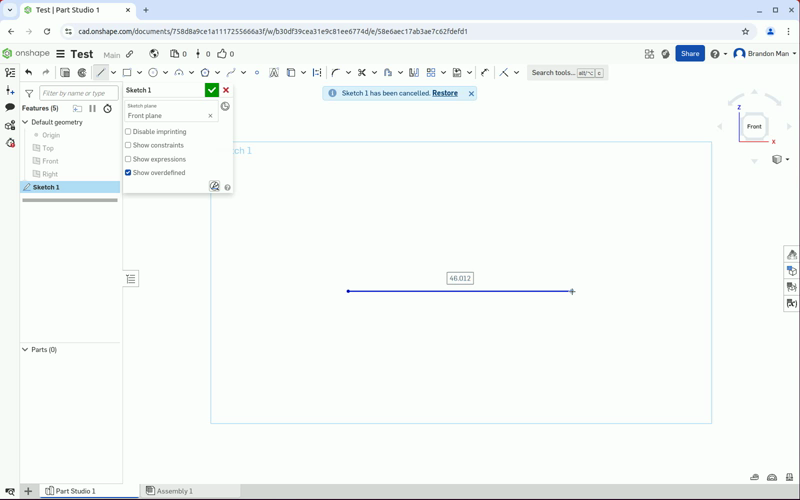
mouse_move(589, 291)
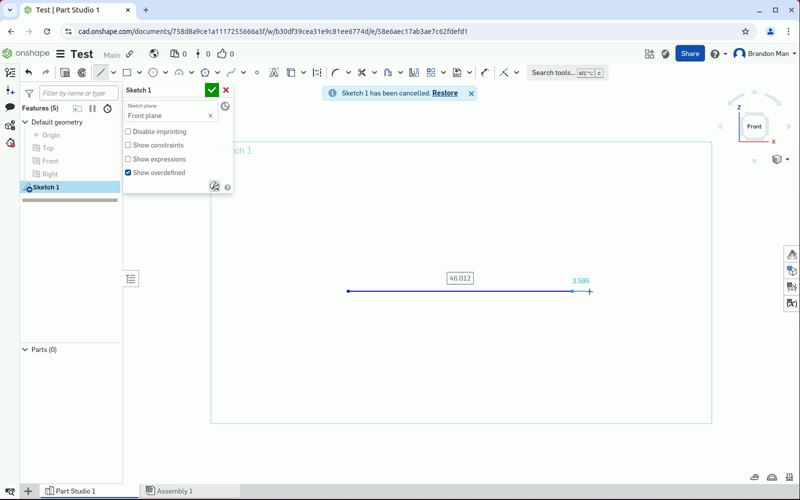
mouse_move(572, 274)
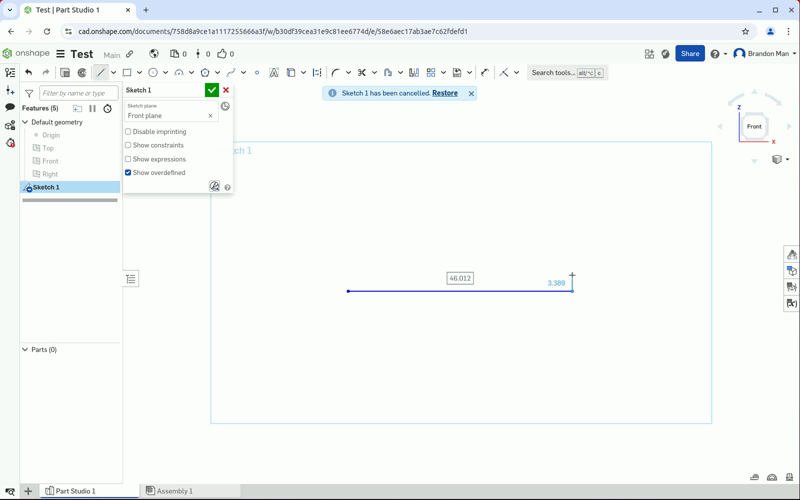
click(572, 274)
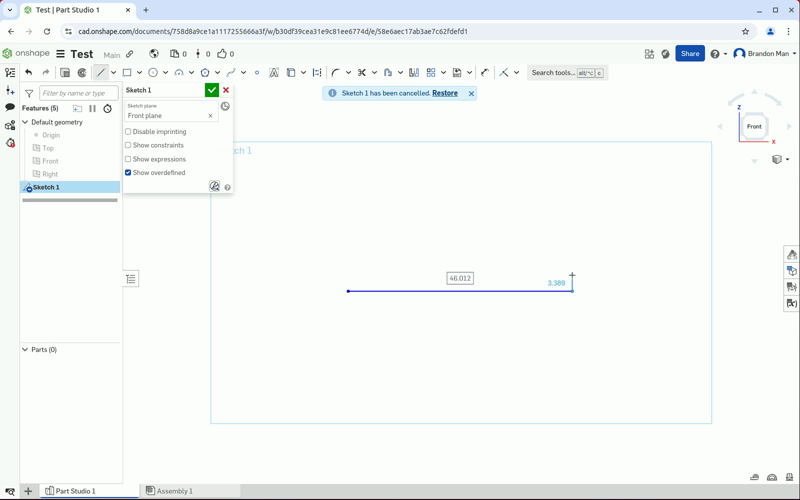
key_up(shift)
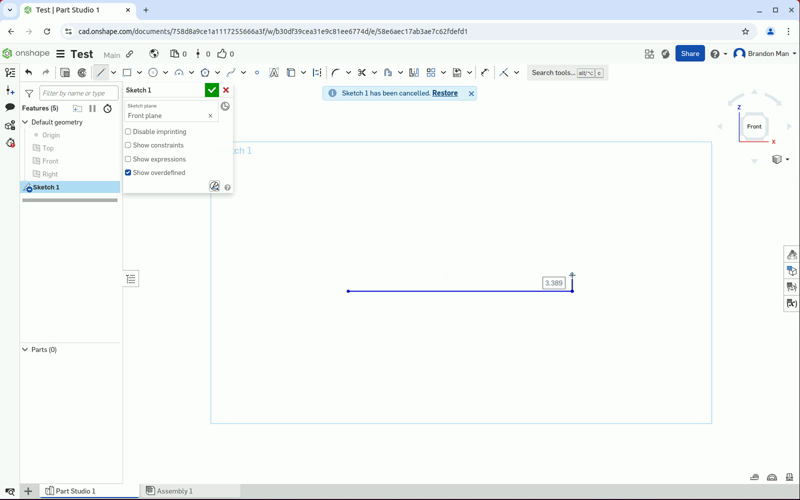
key_down(shift)
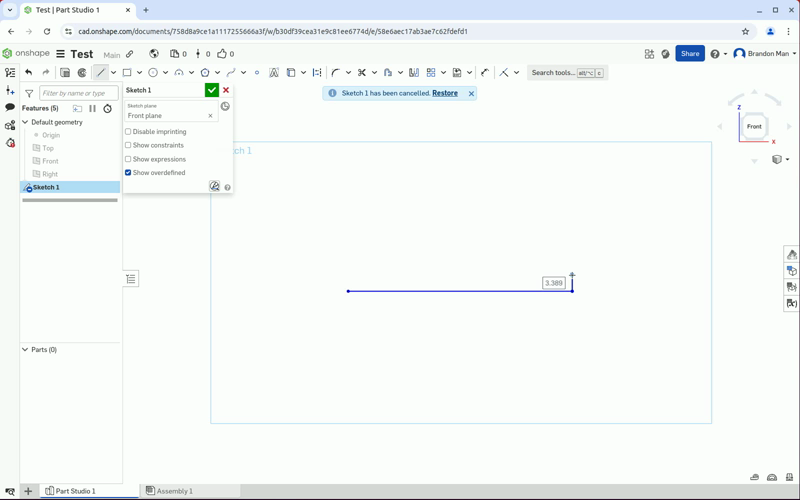
mouse_move(348, 274)
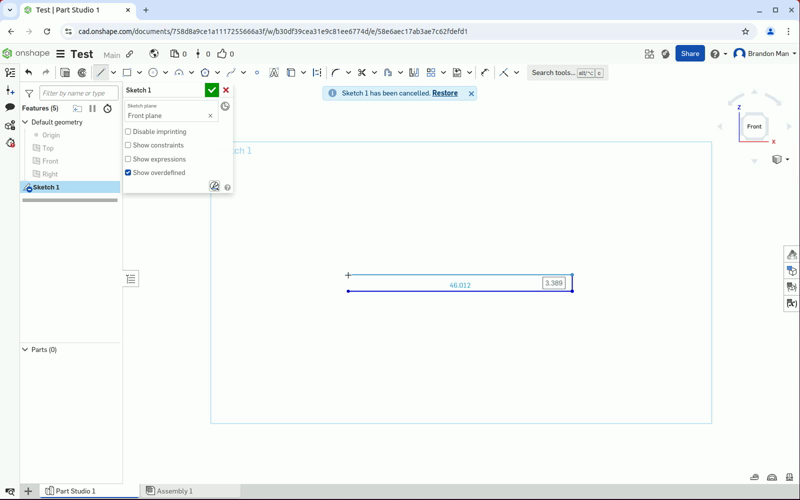
click(348, 274)
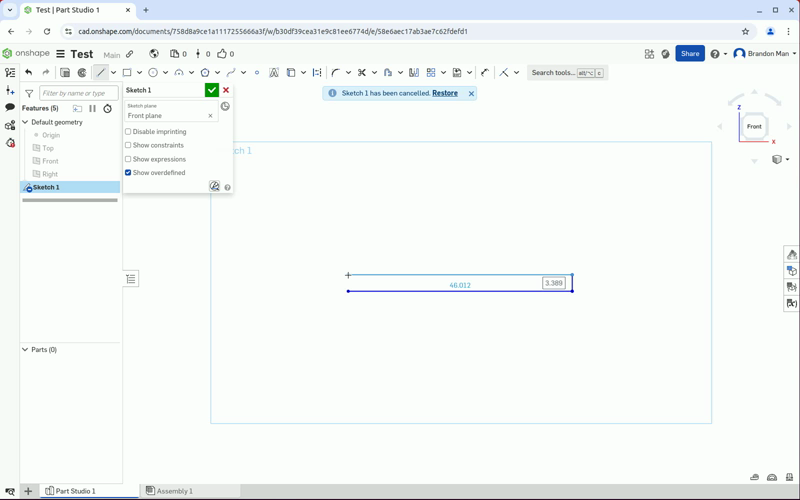
key_up(shift)
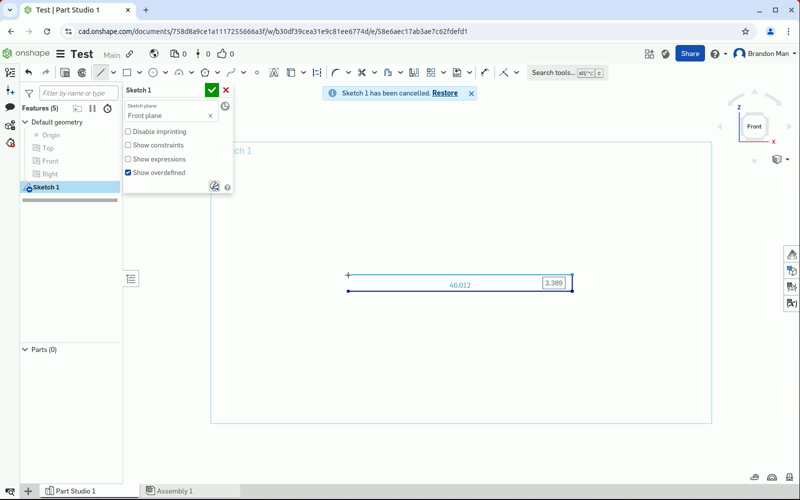
mouse_move(378, 274)
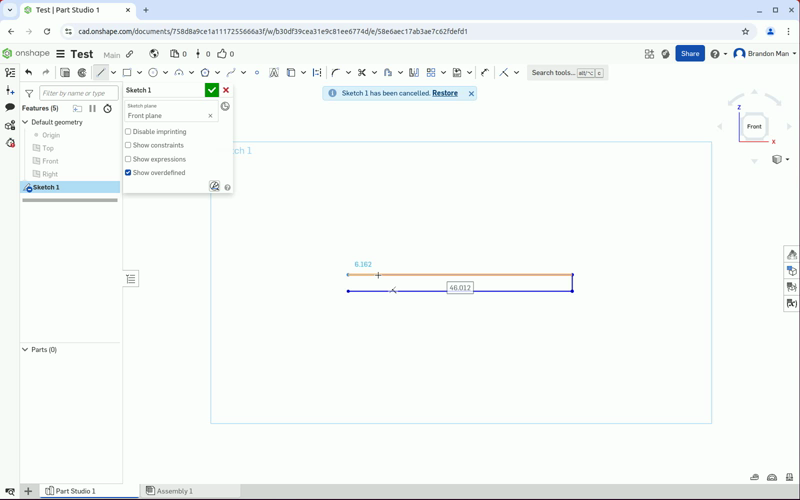
key_down(shift)
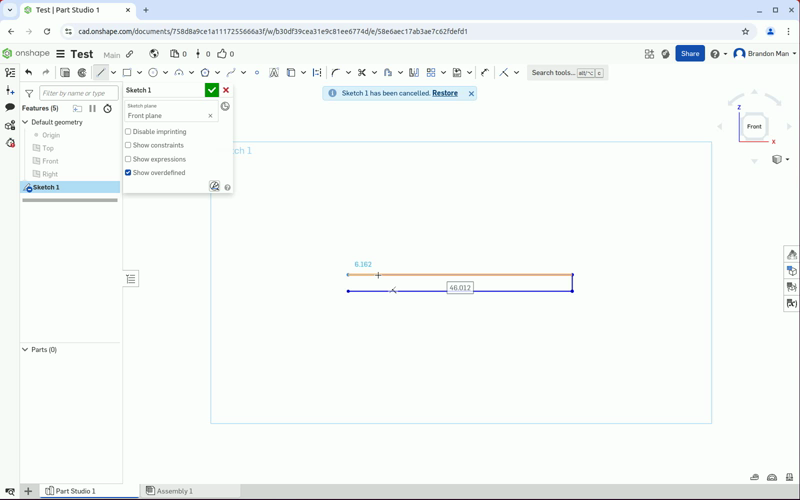
mouse_move(348, 291)
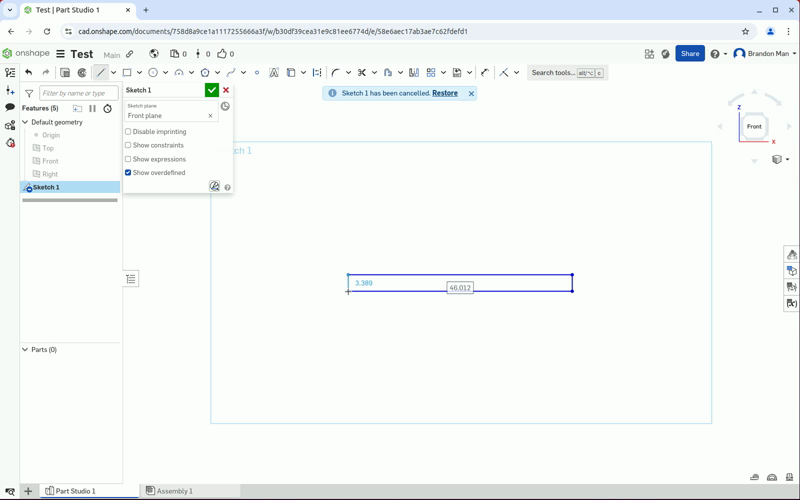
key_up(shift)
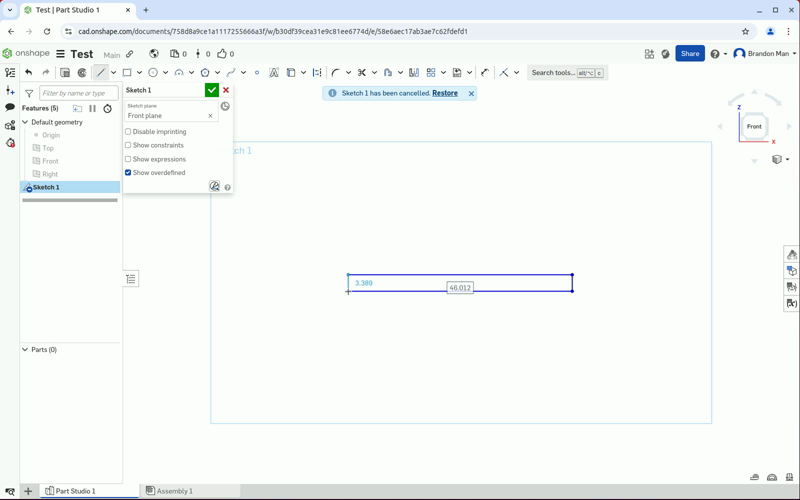
click(348, 291)
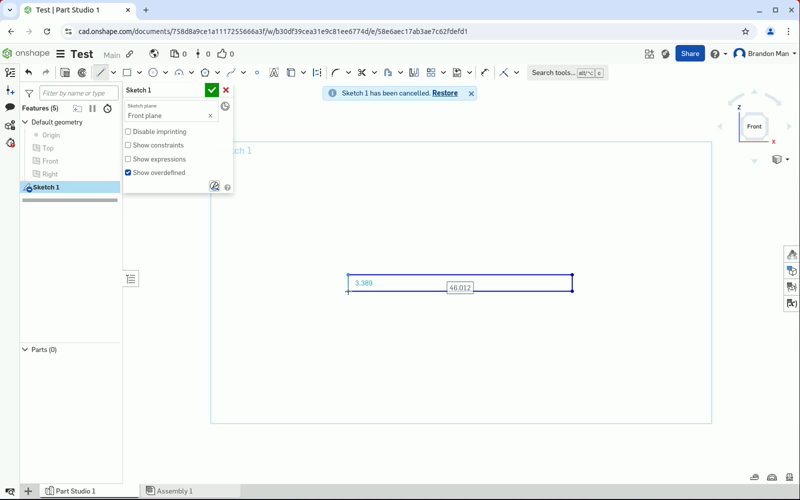
key(esc)
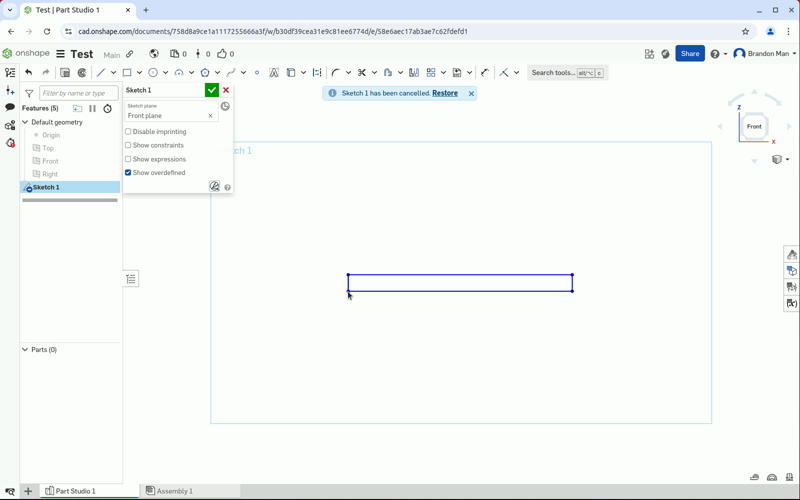
mouse_move(511, 285)
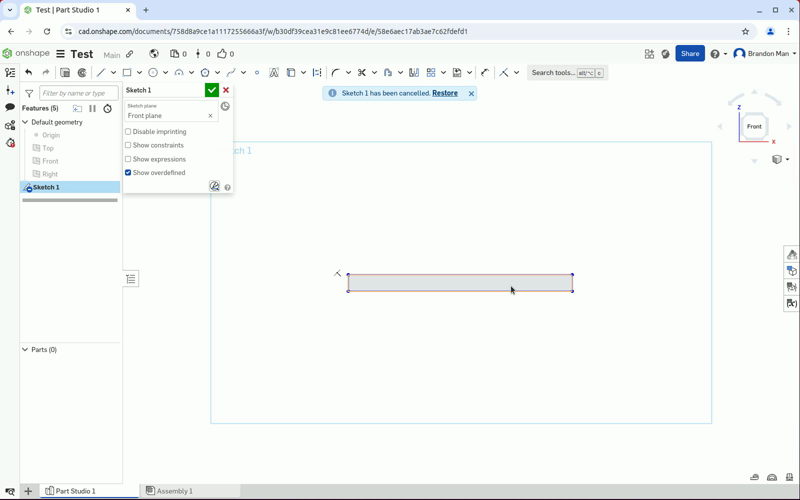
click(511, 285)
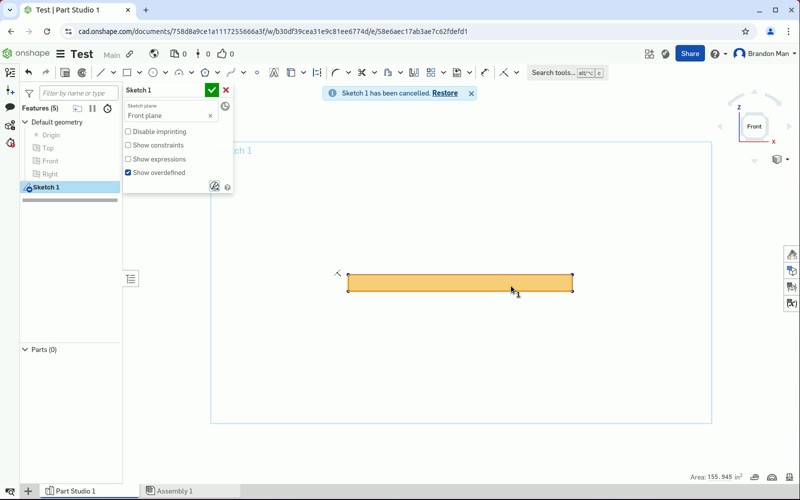
mouse_move(73, 352)
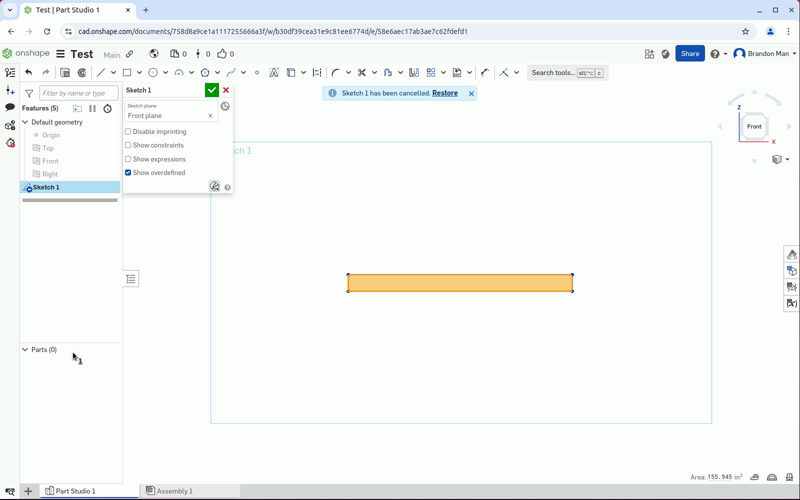
key(shift+y)
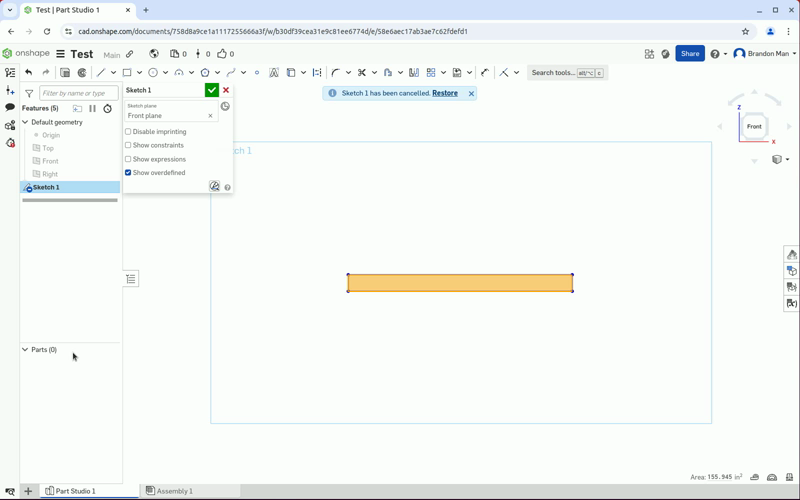
key(shift+e)
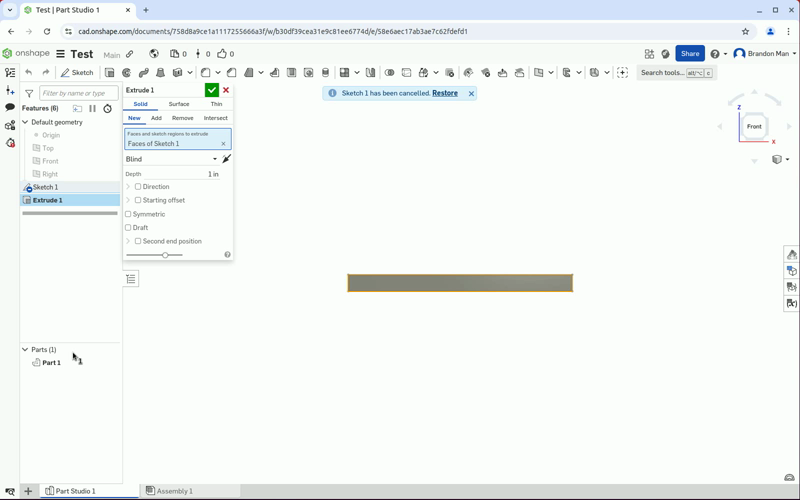
mouse_move(143, 106)
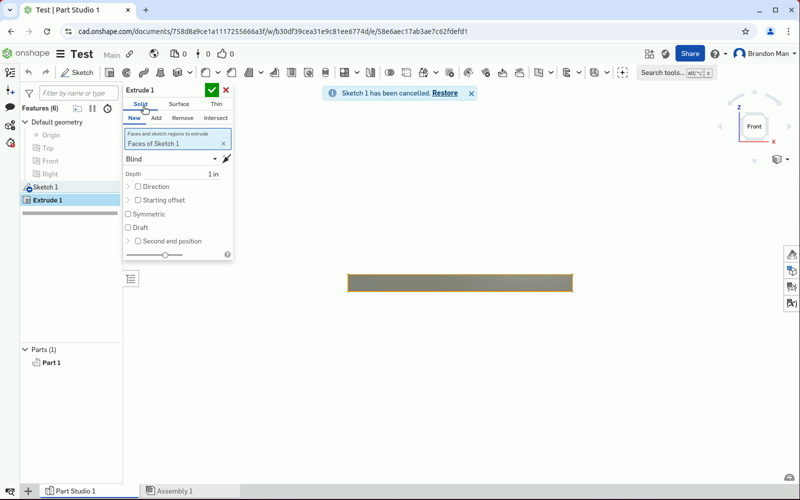
click(143, 106)
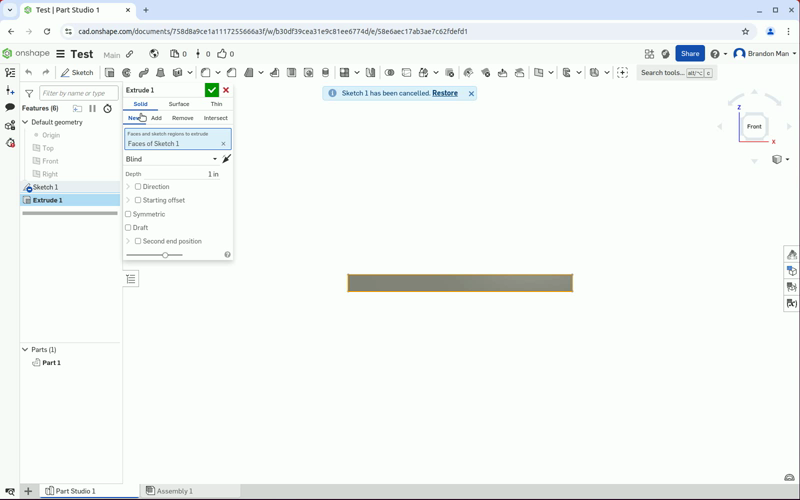
mouse_move(137, 120)
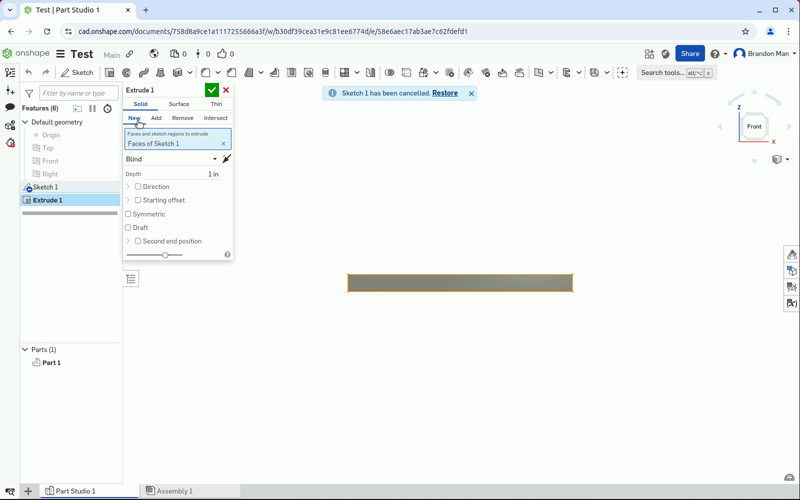
click(137, 120)
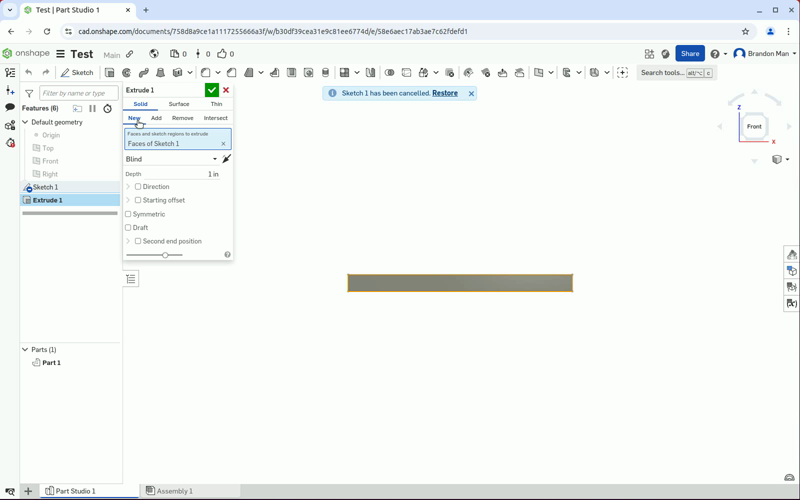
key(tab, 4)
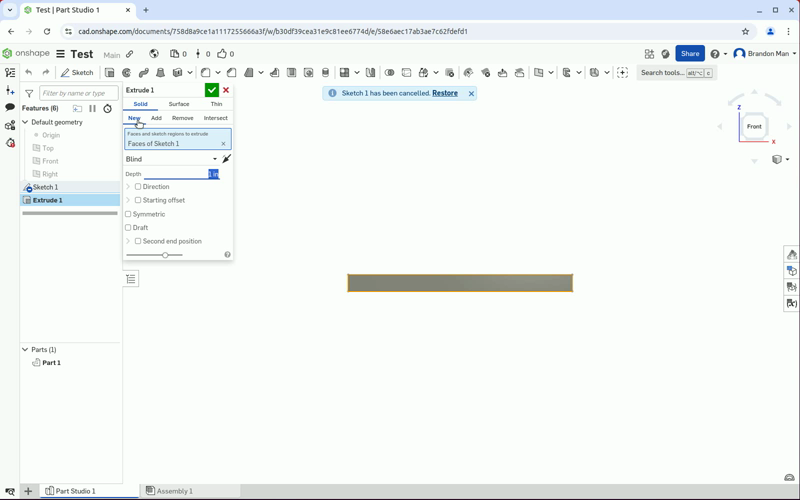
text(13.48)
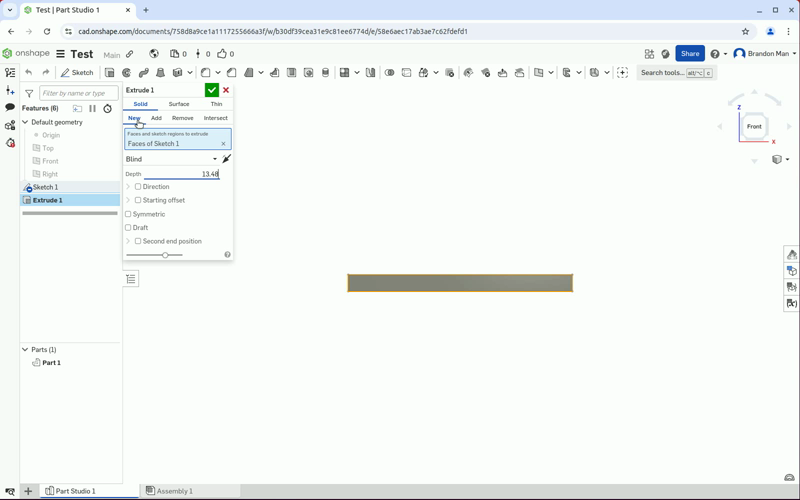
key(enter)
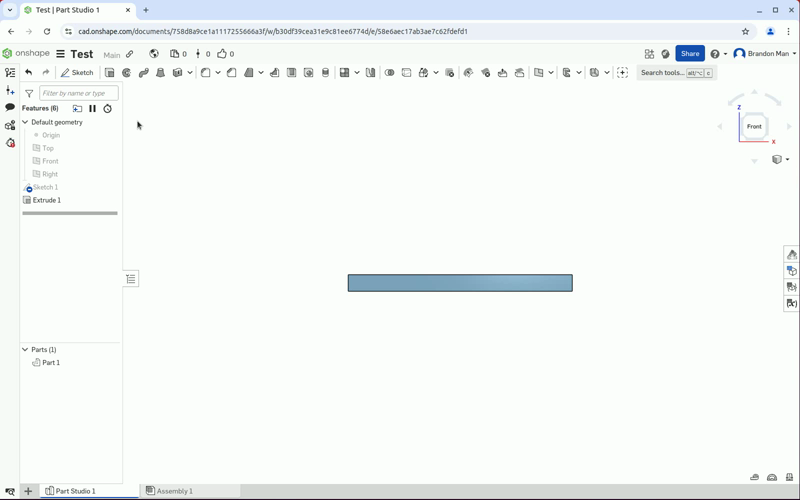
key(shift+h)
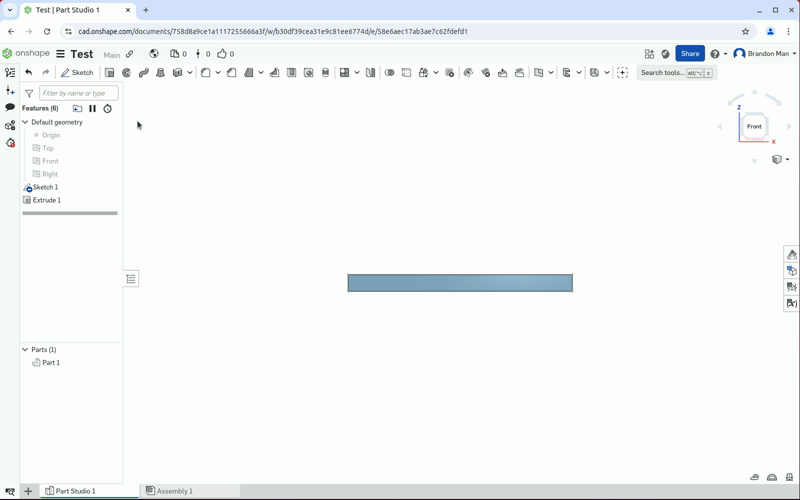
key(shift+h)
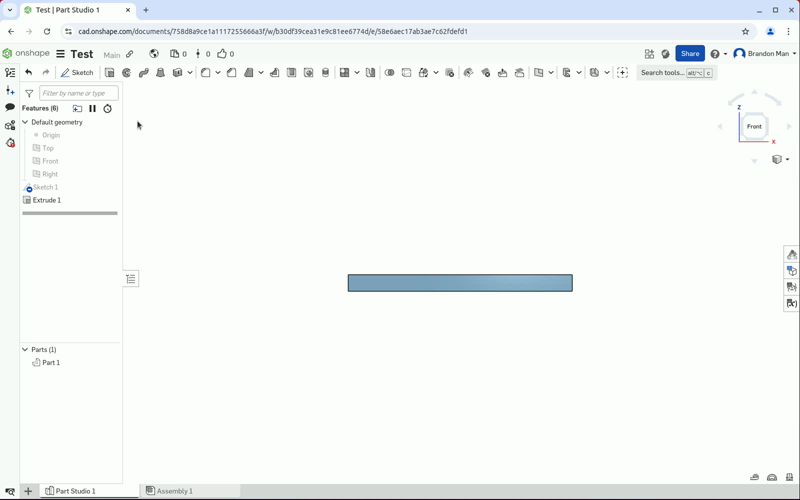
mouse_move(73, 189)
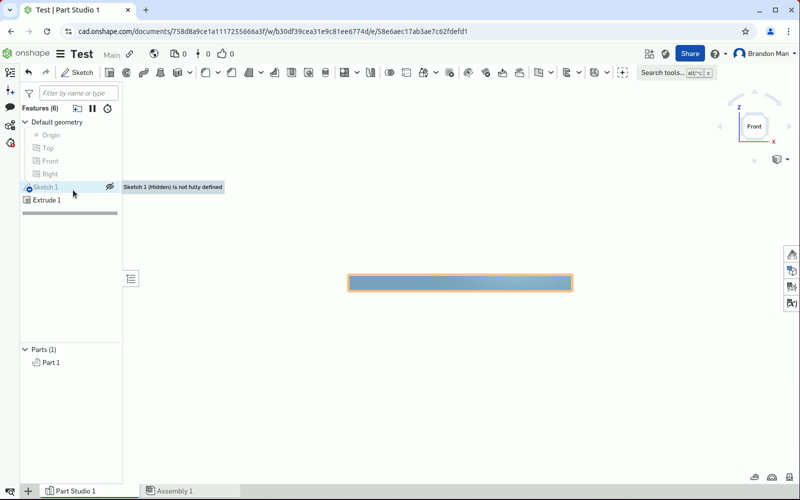
click(73, 189)
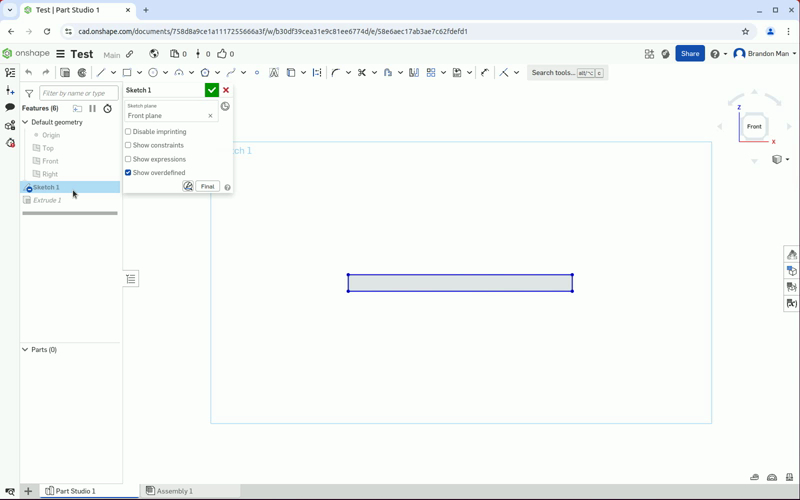
mouse_move(229, 92)
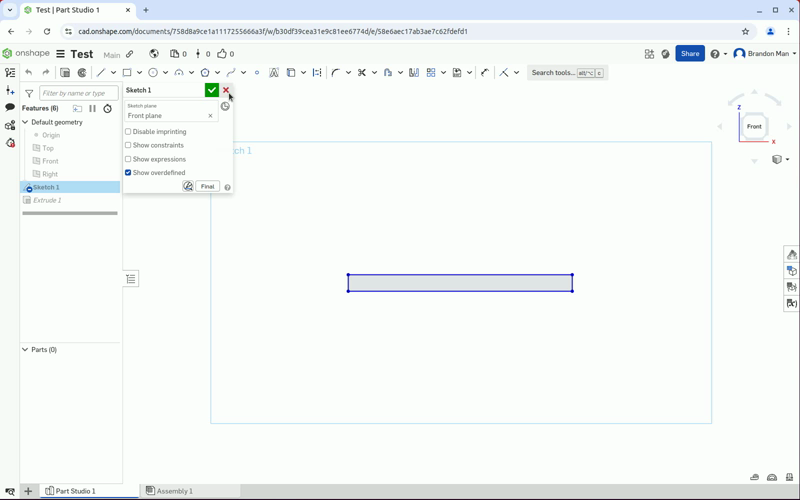
click(229, 92)
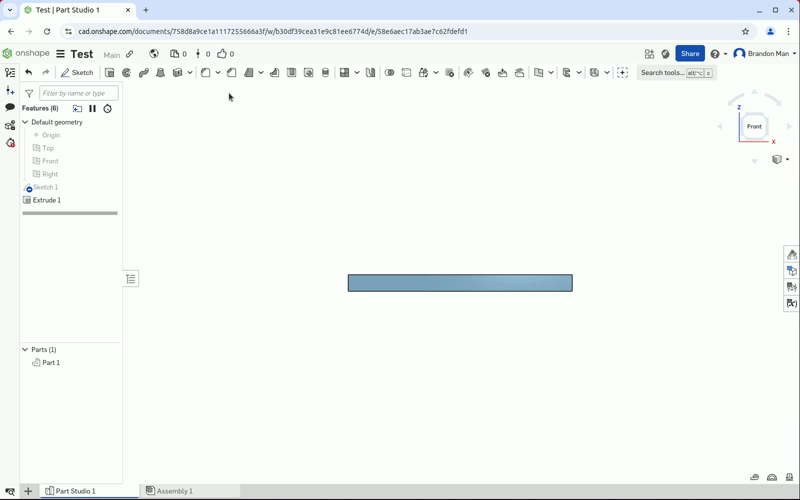
mouse_move(73, 352)
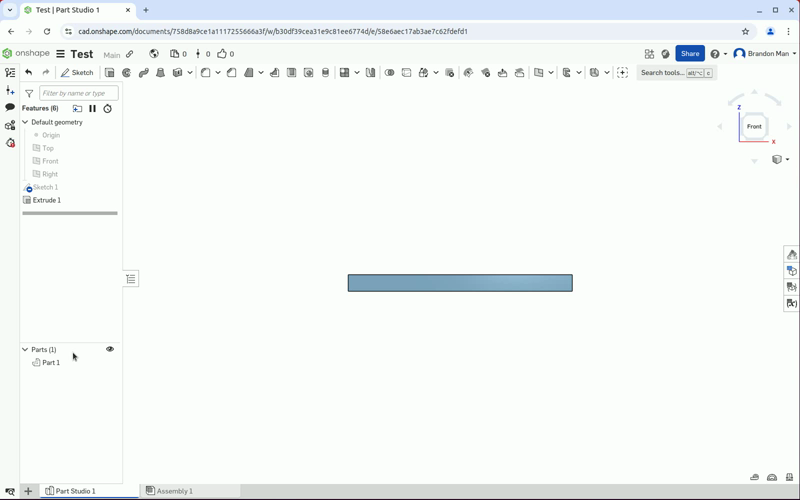
key(y)
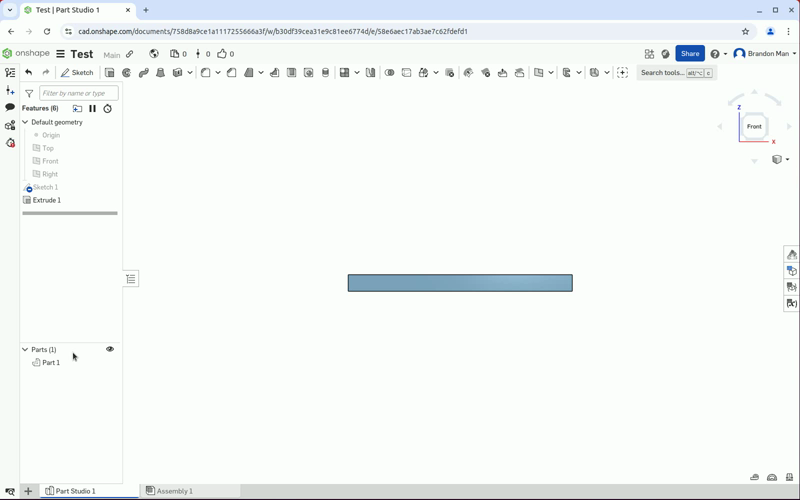
key(shift+p)
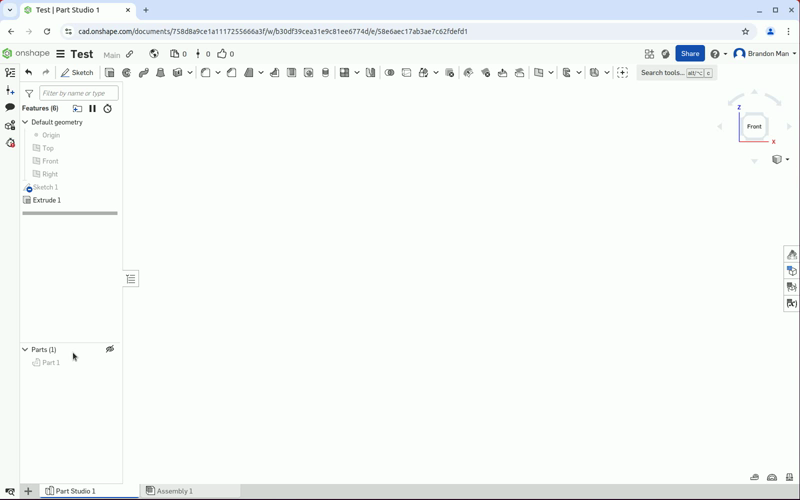
key(space)
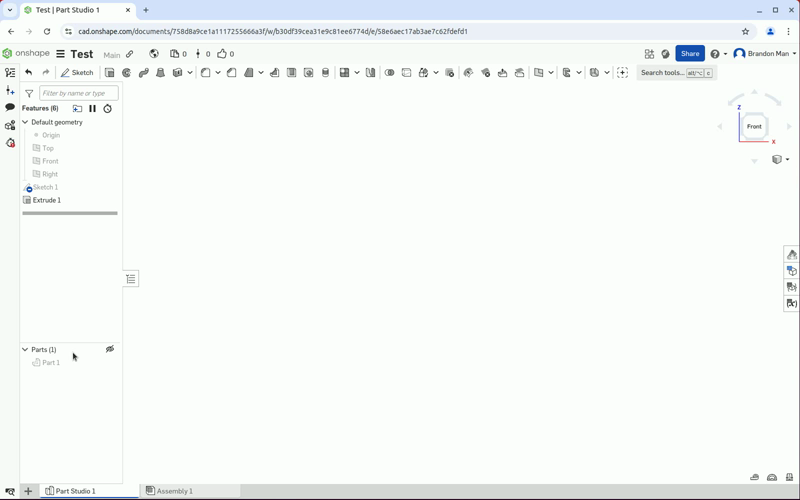
key_down(shift)
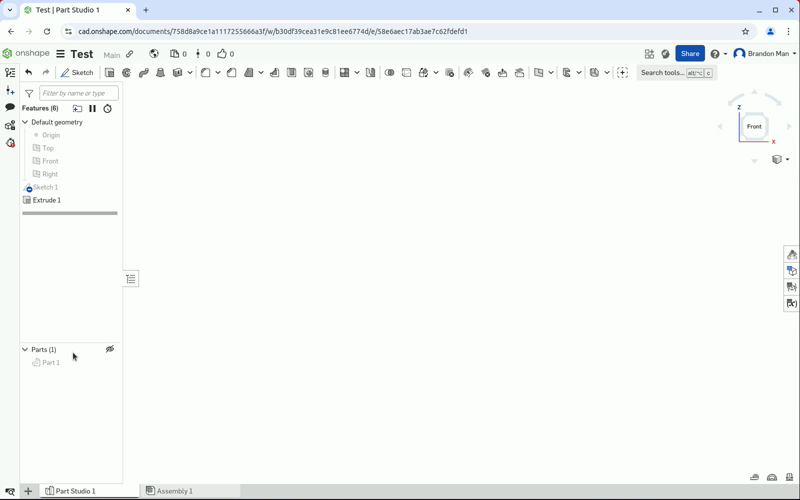
key(down)
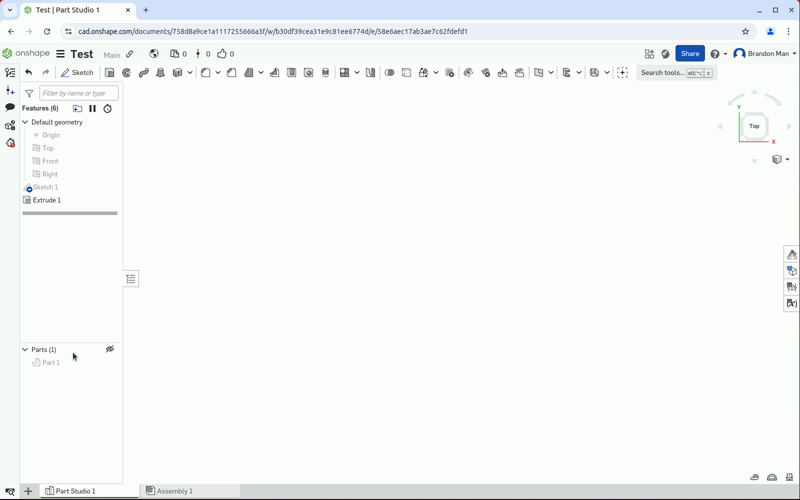
key_up(shift)
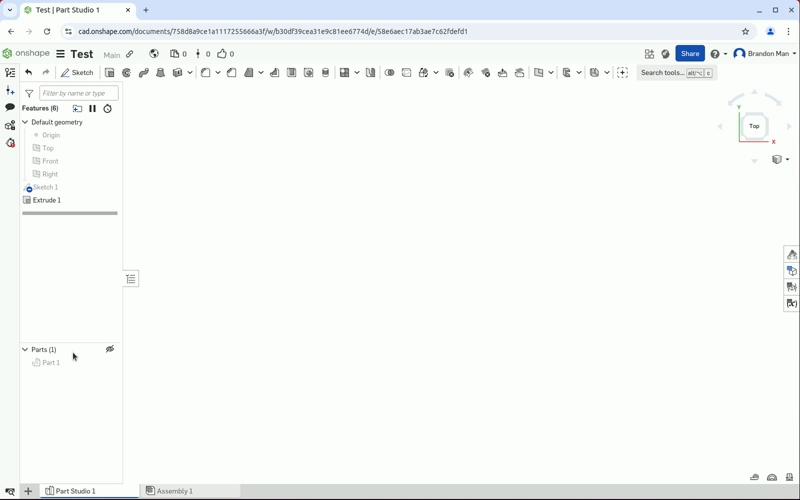
mouse_move(73, 352)
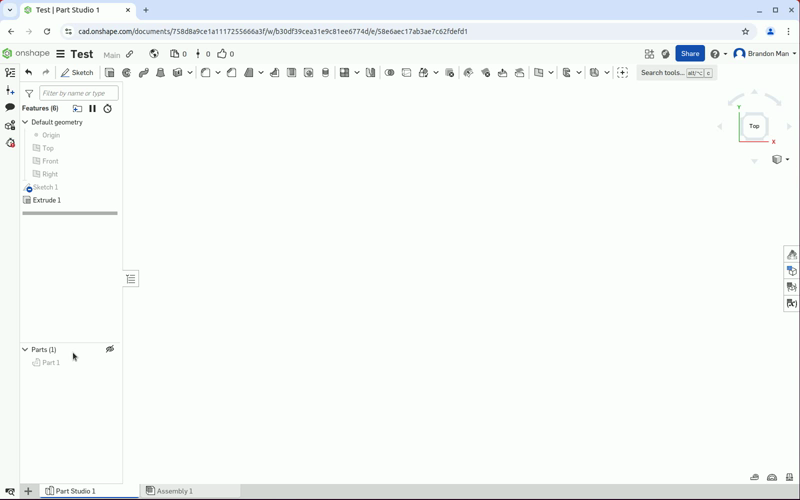
key(shift+y)
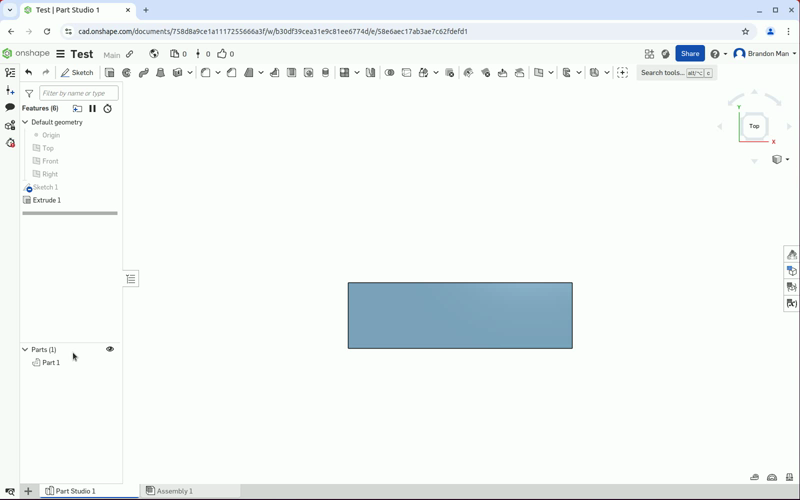
mouse_move(541, 75)
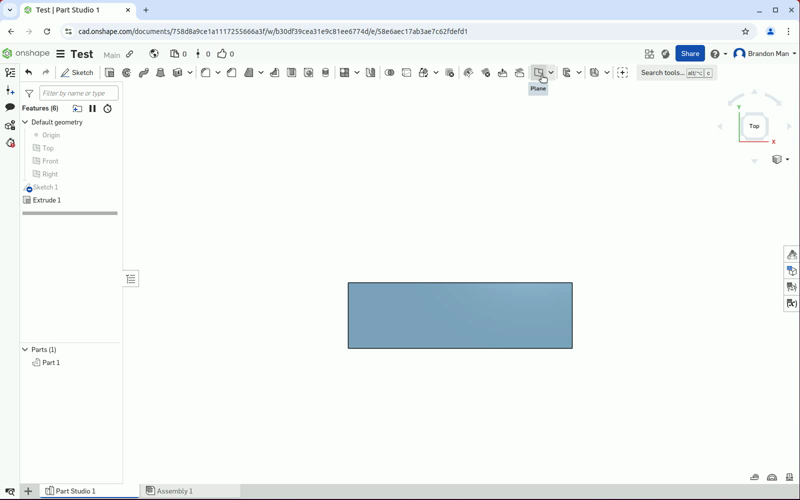
click(541, 75)
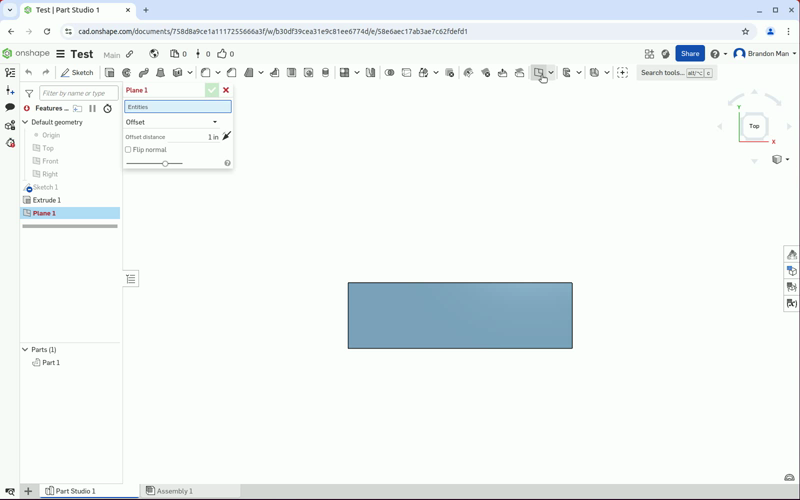
mouse_move(73, 150)
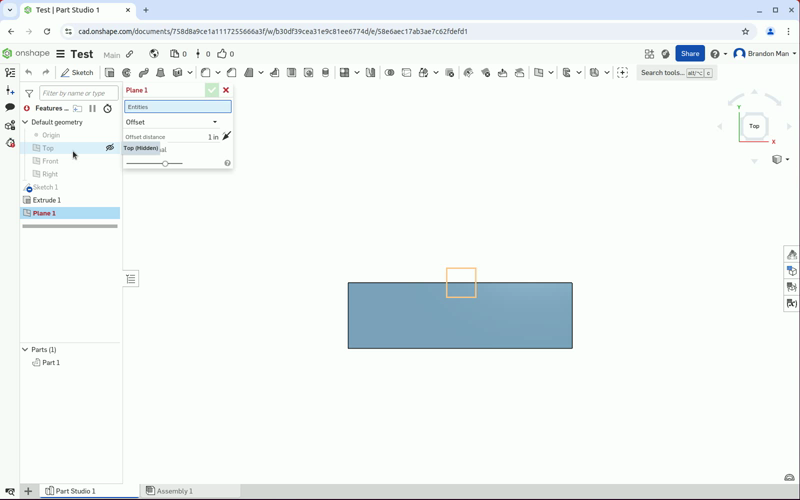
click(73, 150)
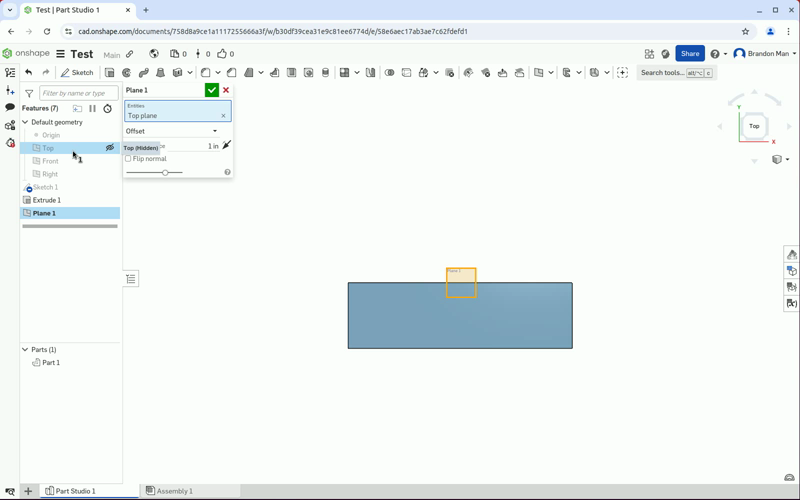
key(tab, 2)
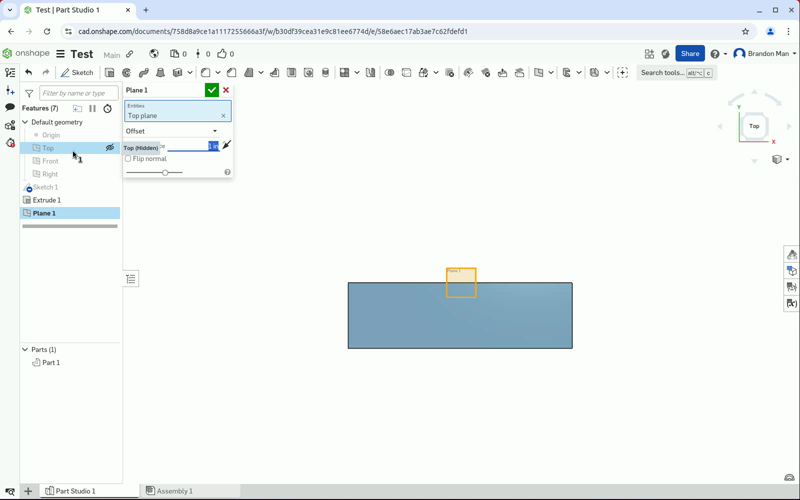
text(1.695)
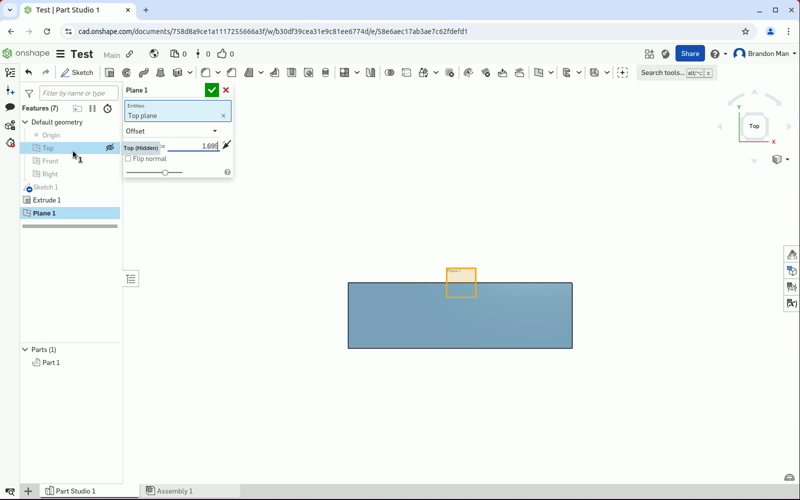
key(enter, 2)
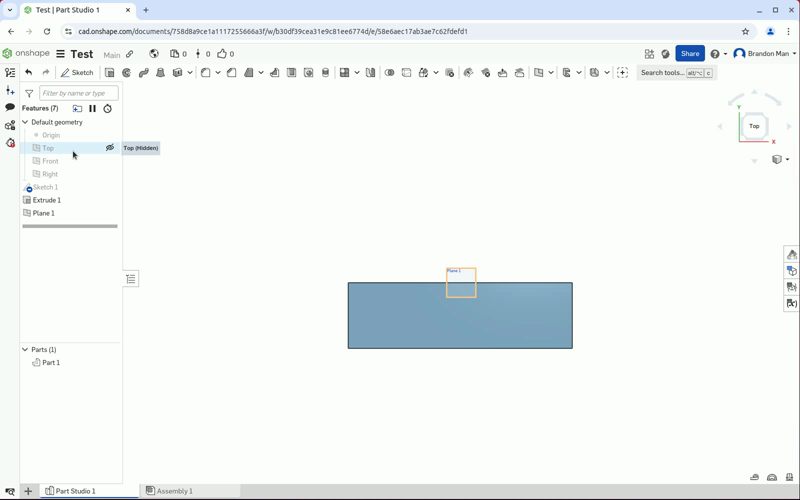
key(shift+s)
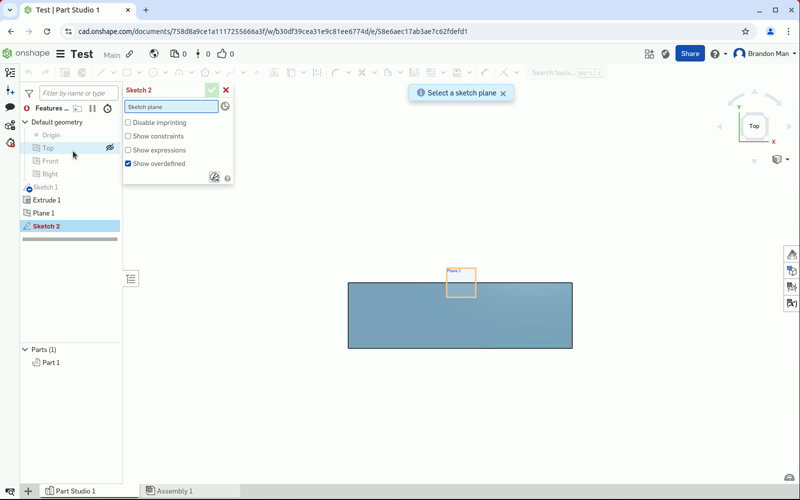
mouse_move(73, 215)
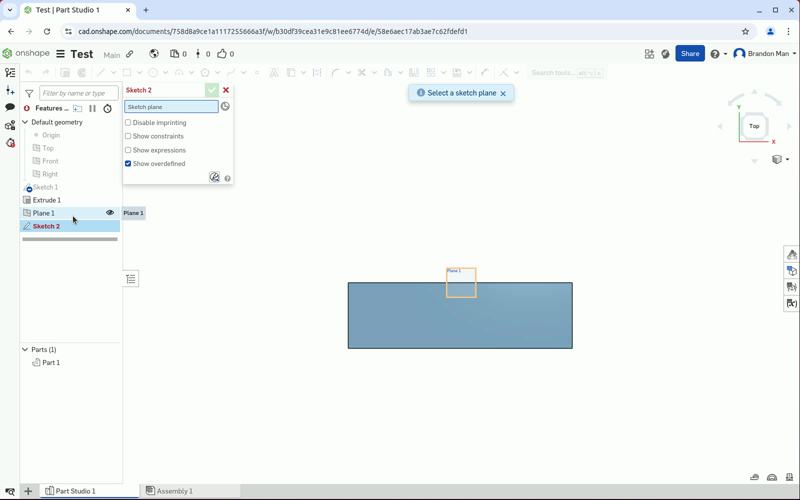
click(73, 215)
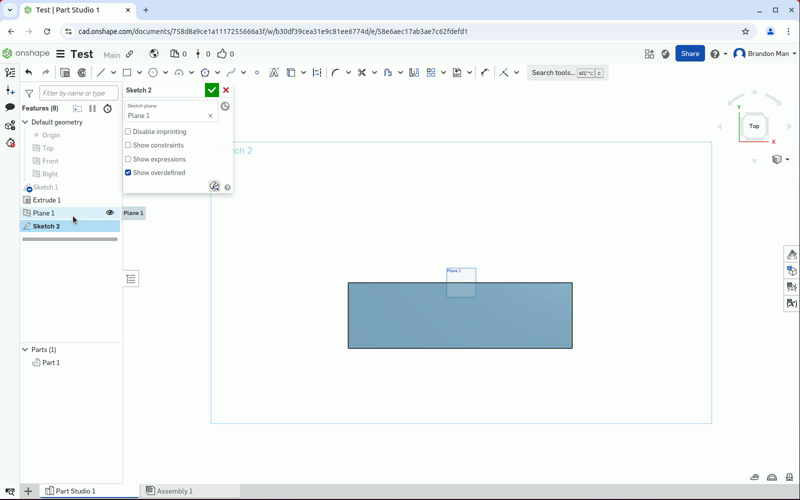
mouse_move(73, 352)
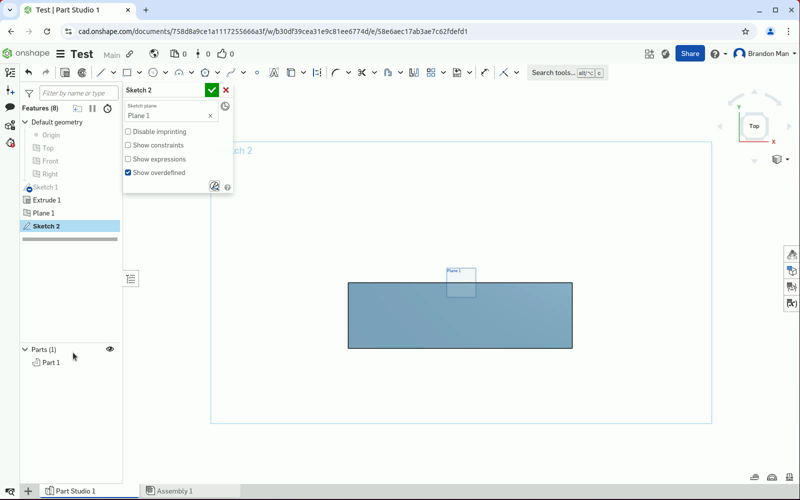
key(y)
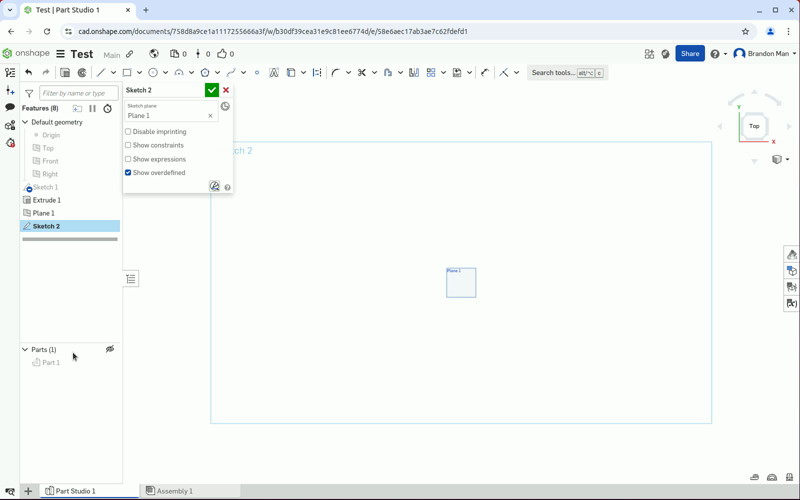
key(c)
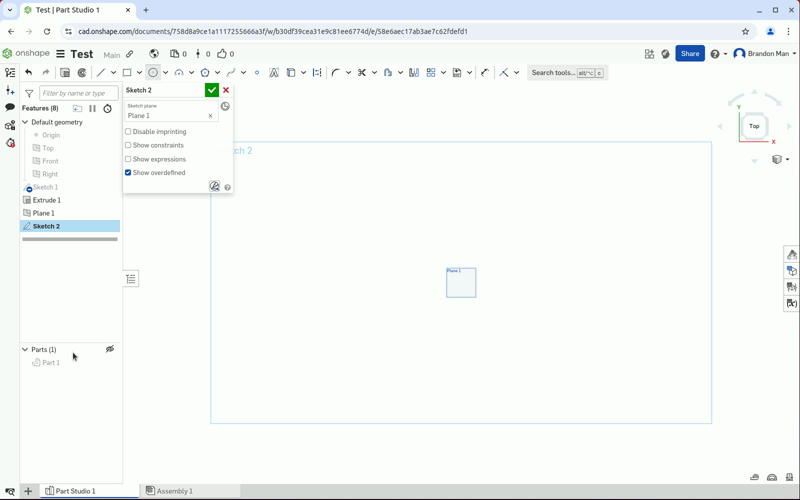
key_down(shift)
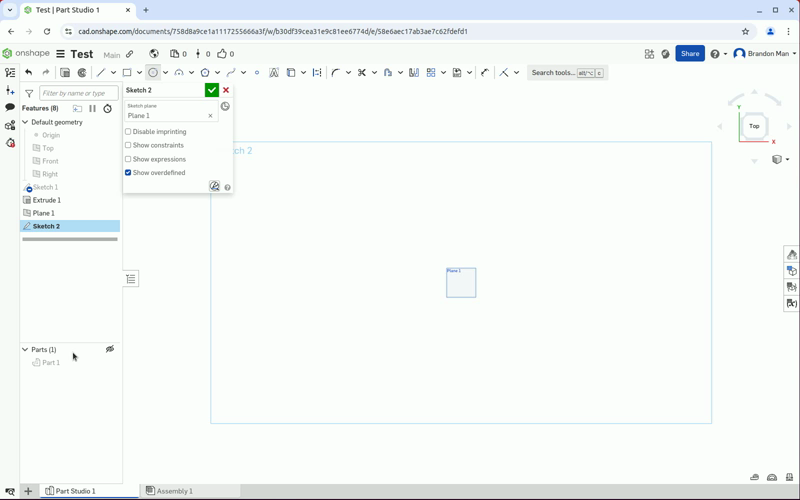
mouse_move(461, 315)
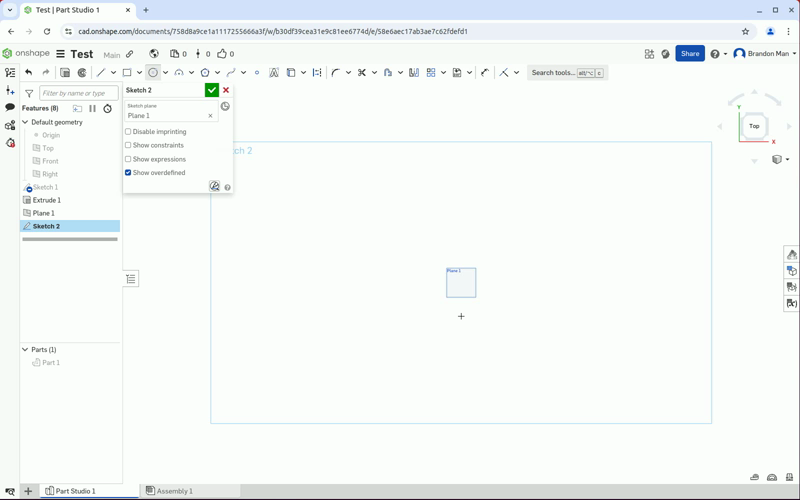
click(461, 315)
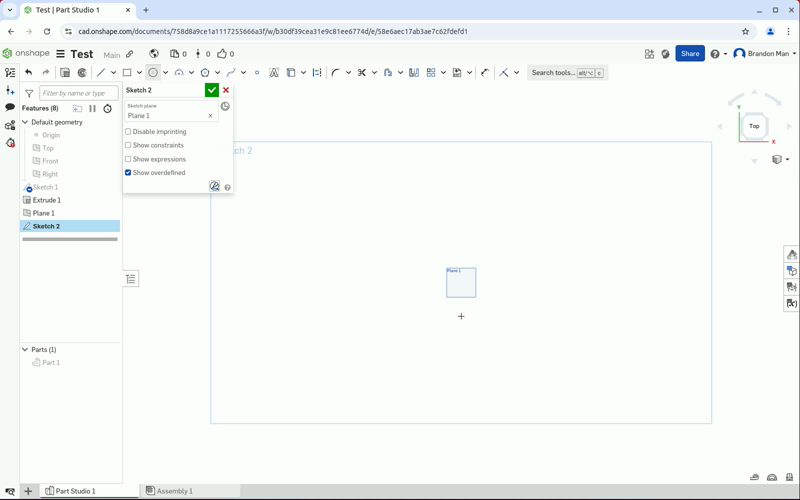
key_up(shift)
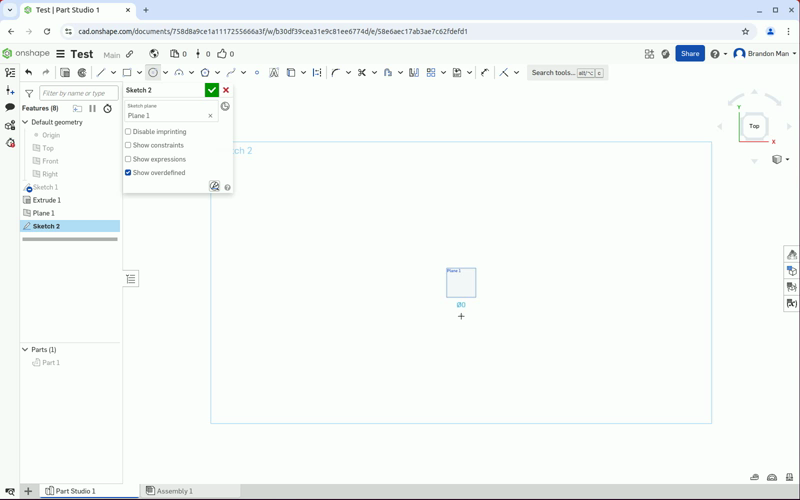
mouse_move(468, 315)
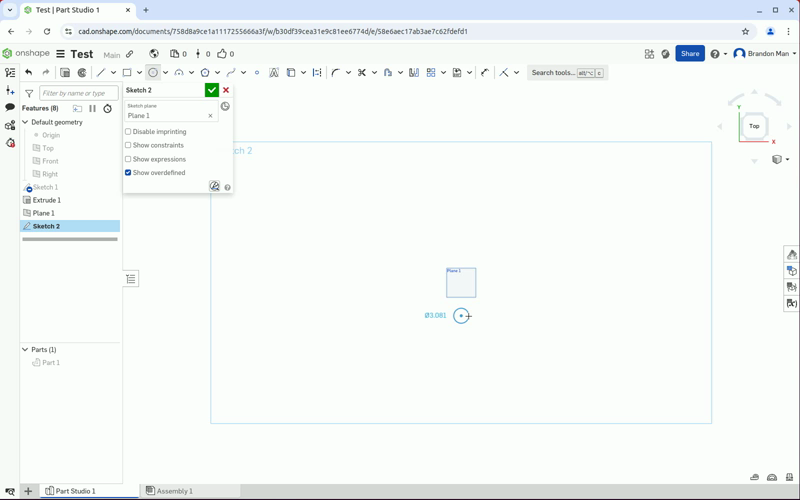
click(468, 315)
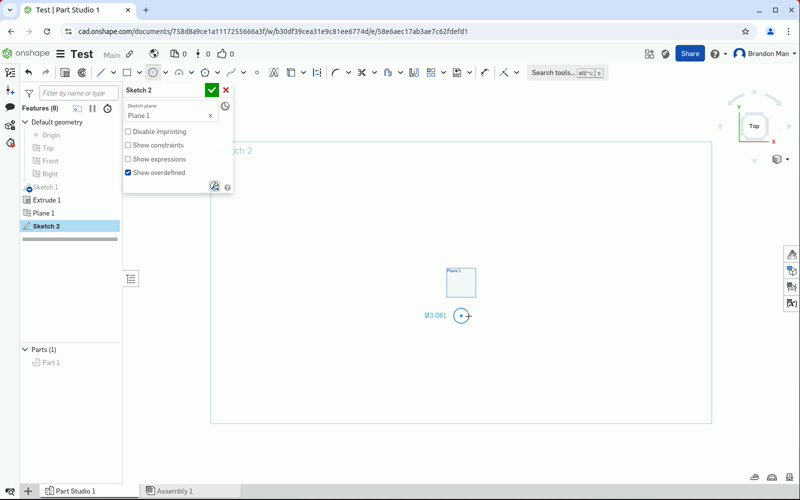
key(esc)
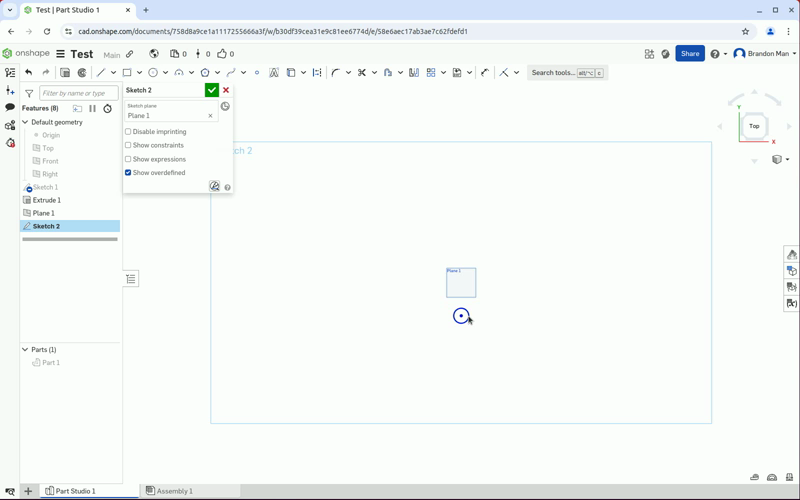
mouse_move(464, 316)
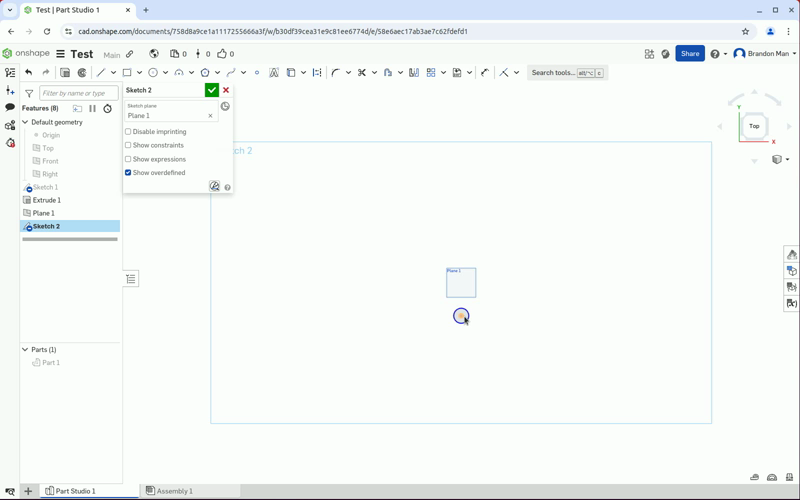
scroll(6)
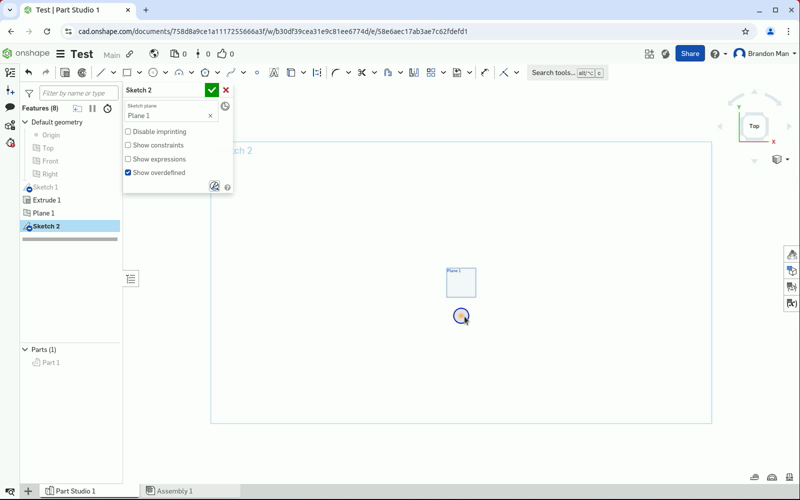
scroll(6)
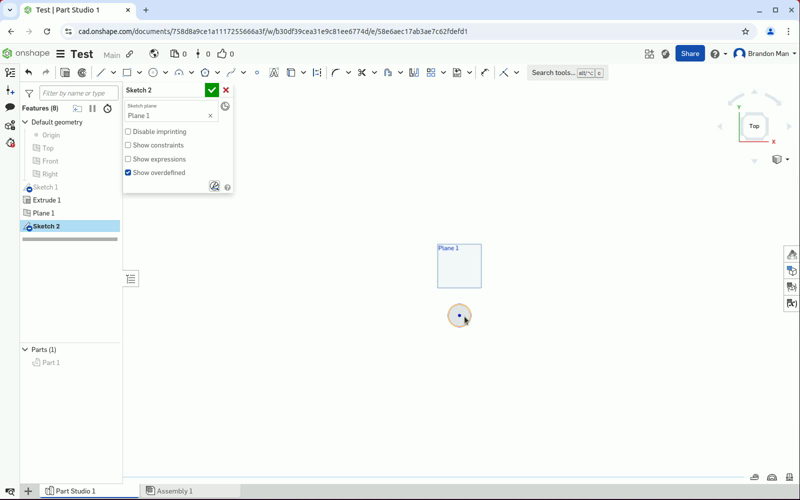
scroll(6)
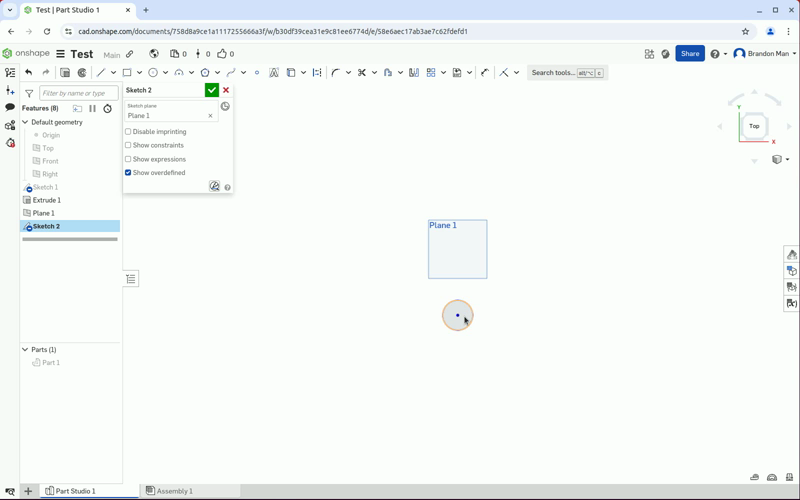
scroll(6)
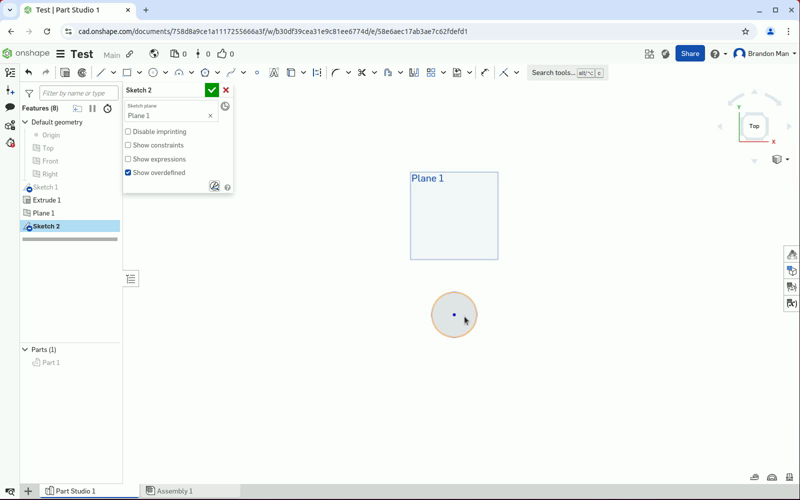
scroll(6)
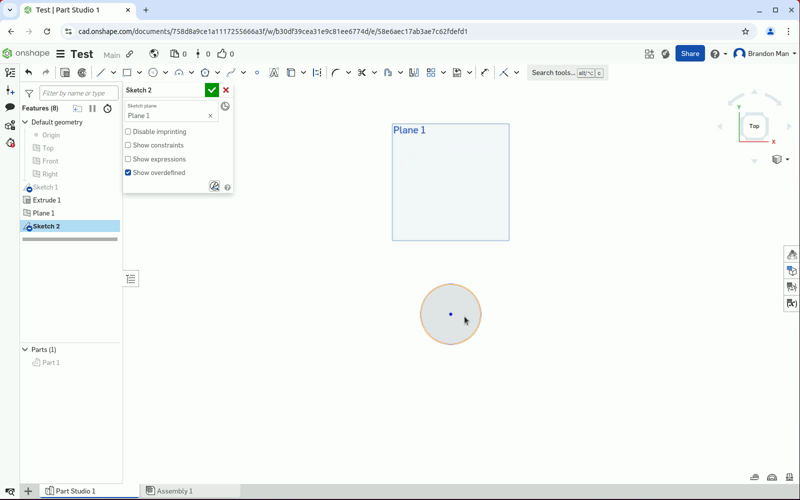
scroll(6)
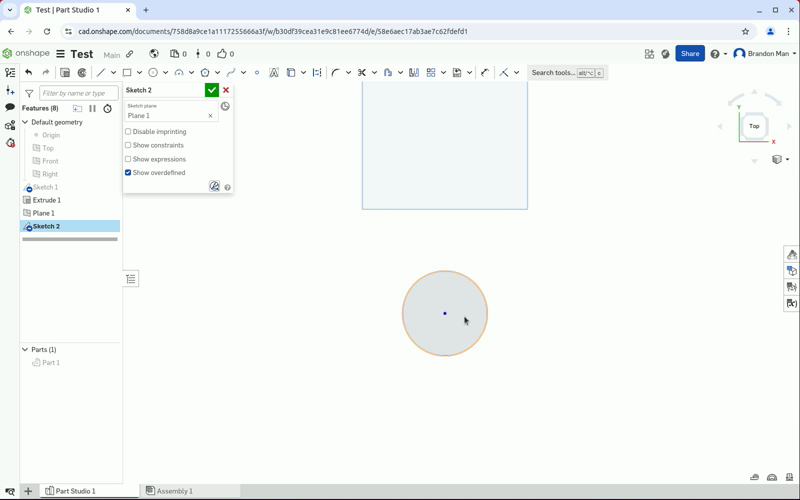
scroll(6)
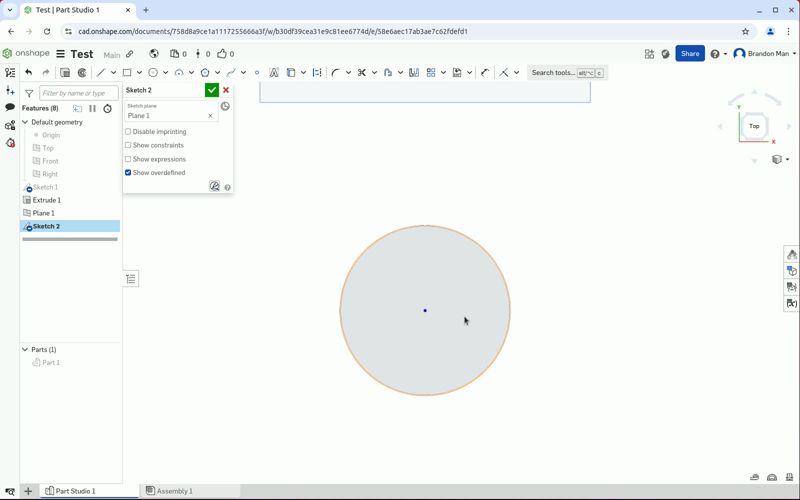
click(464, 316)
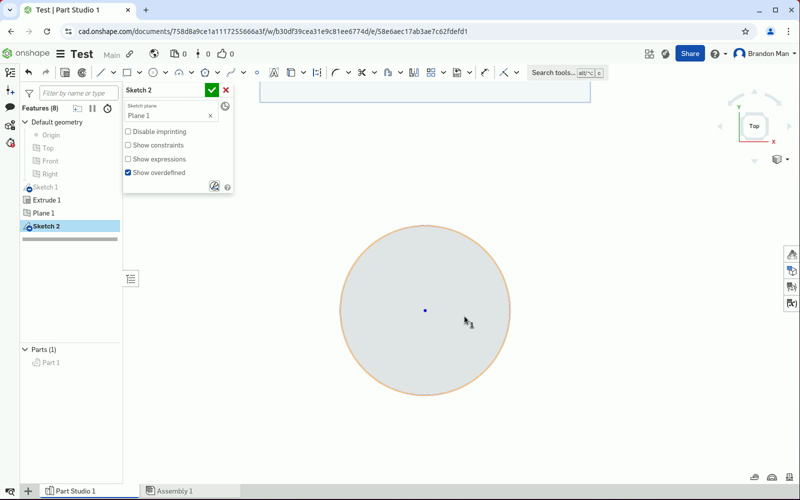
scroll(-6)
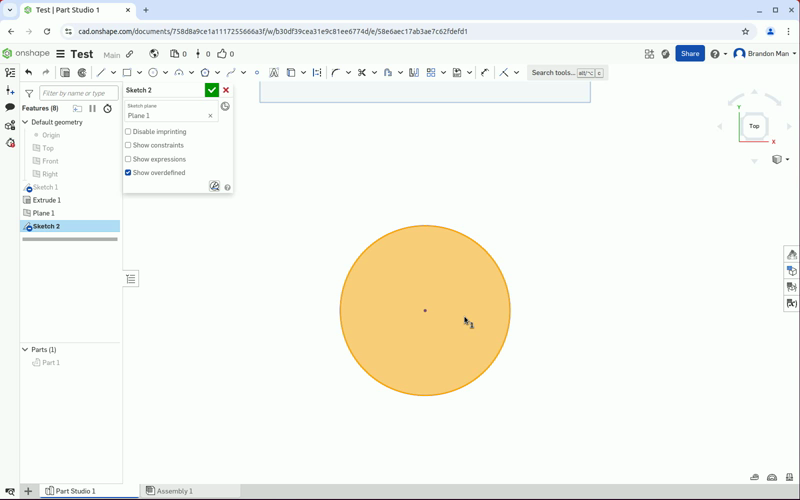
scroll(-6)
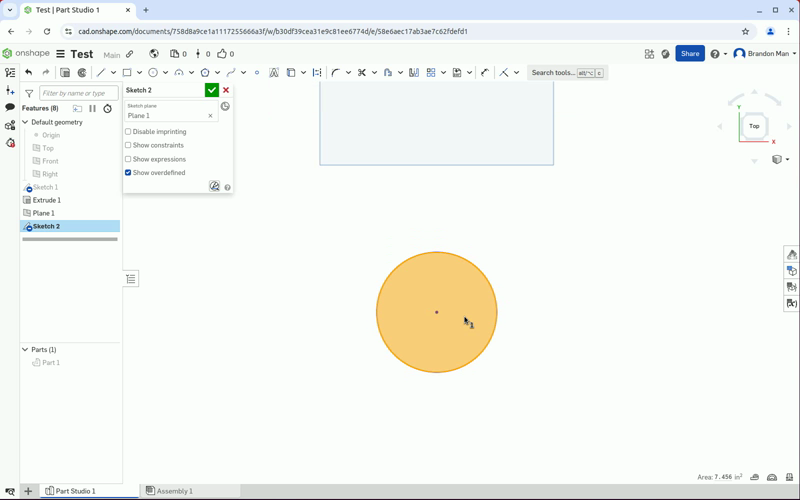
scroll(-6)
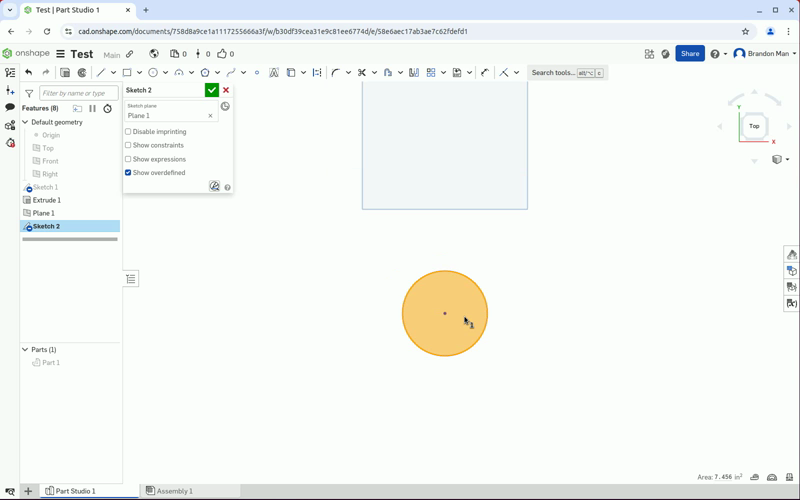
scroll(-6)
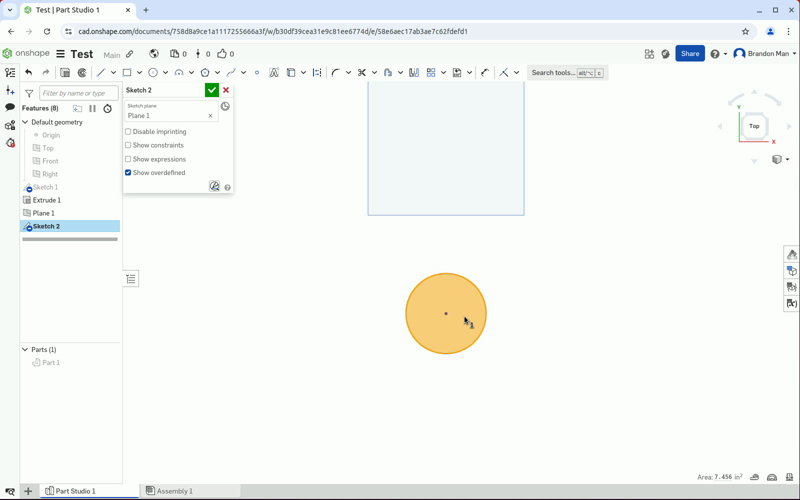
scroll(-6)
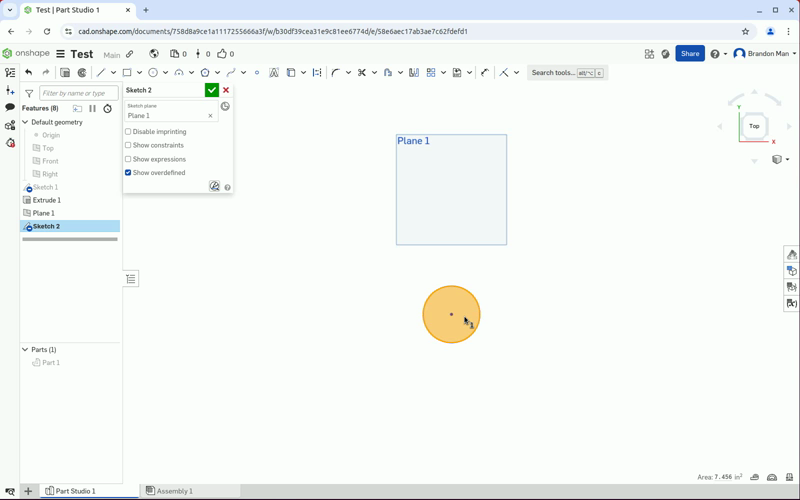
scroll(-6)
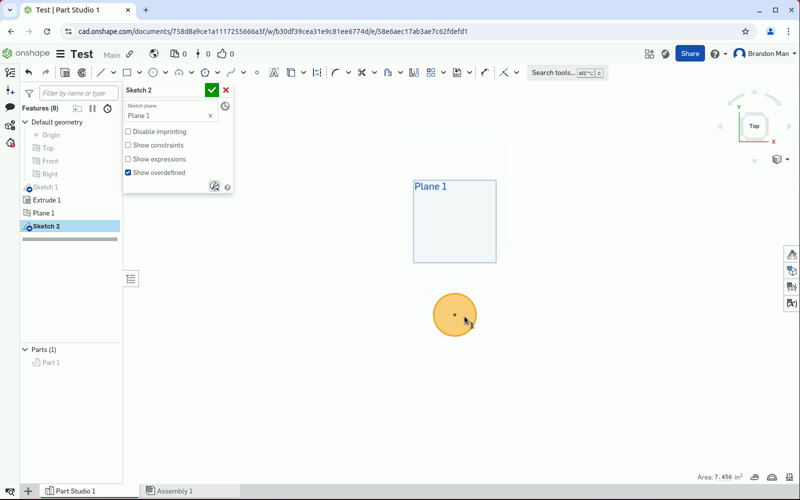
scroll(-6)
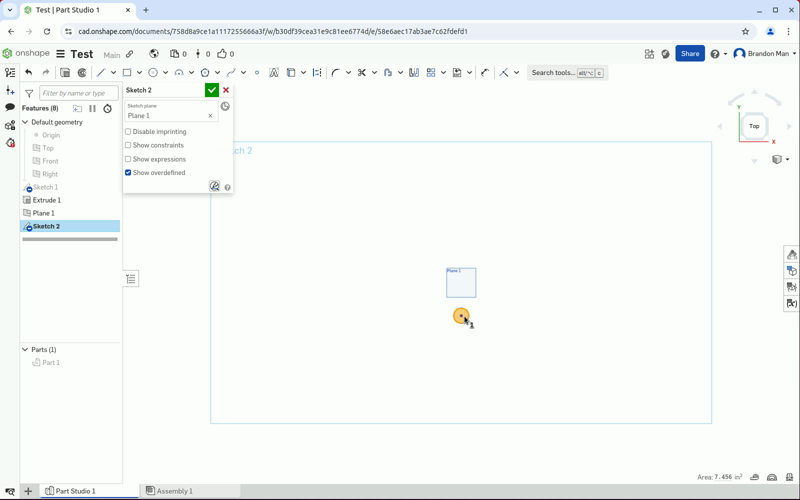
mouse_move(73, 352)
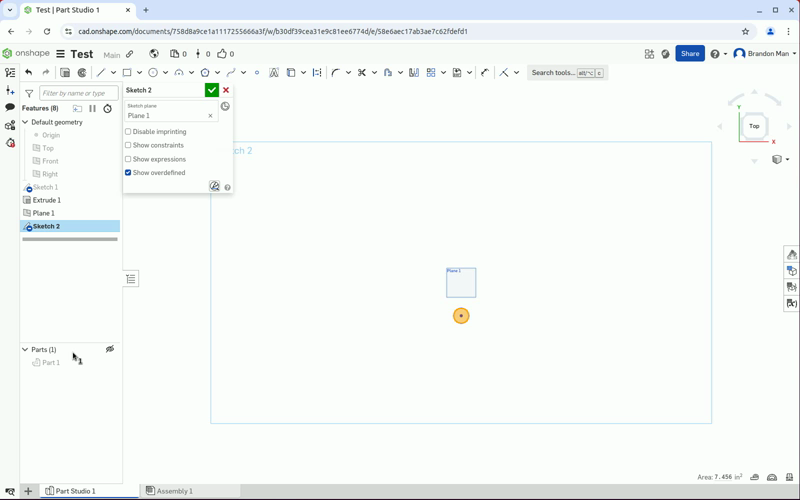
key(shift+y)
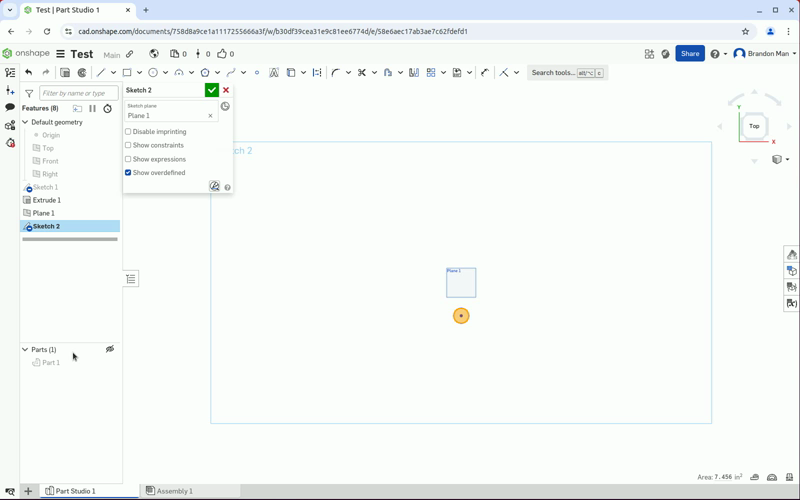
key(shift+e)
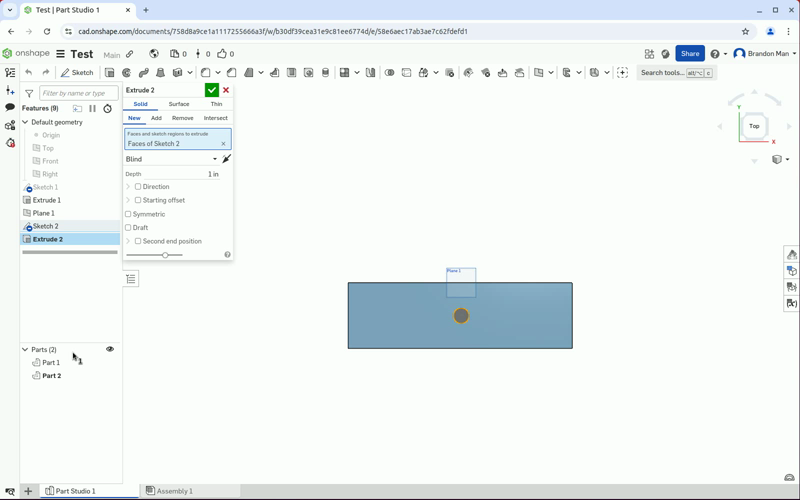
mouse_move(143, 106)
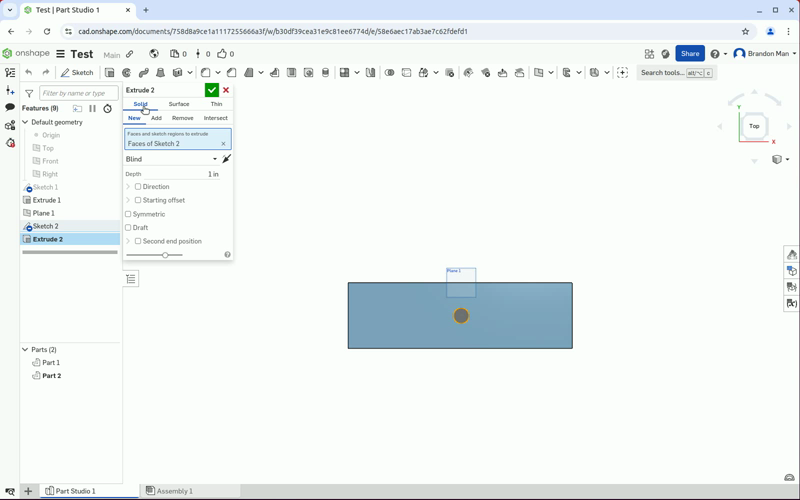
click(143, 106)
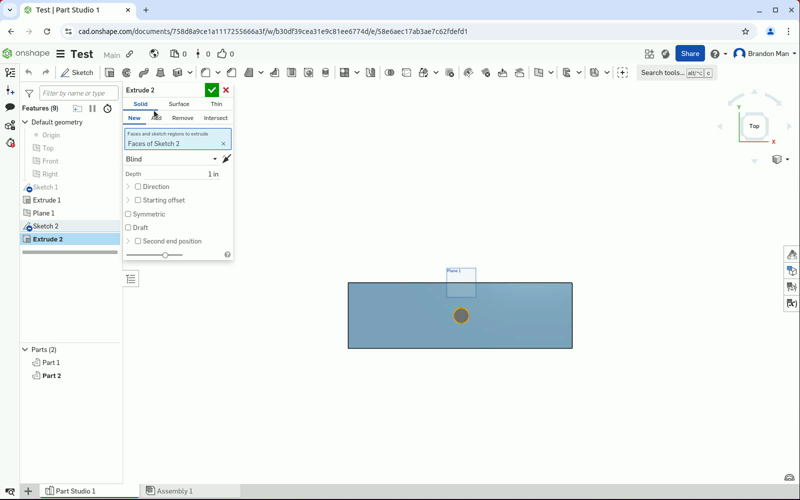
mouse_move(186, 120)
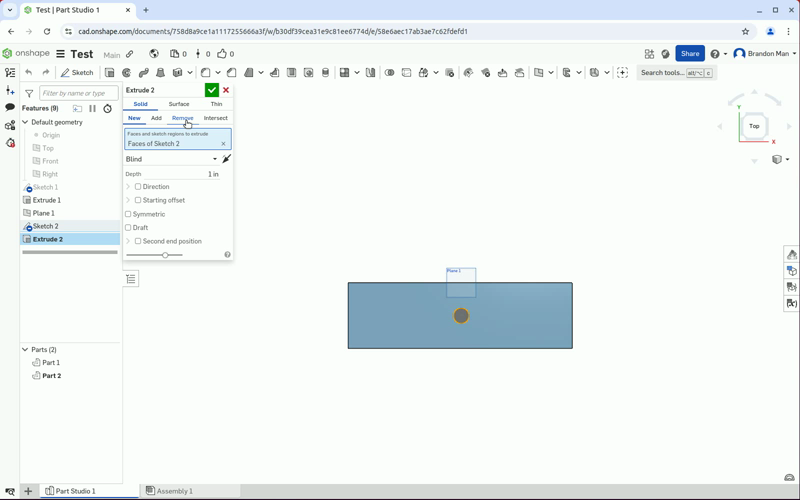
click(186, 120)
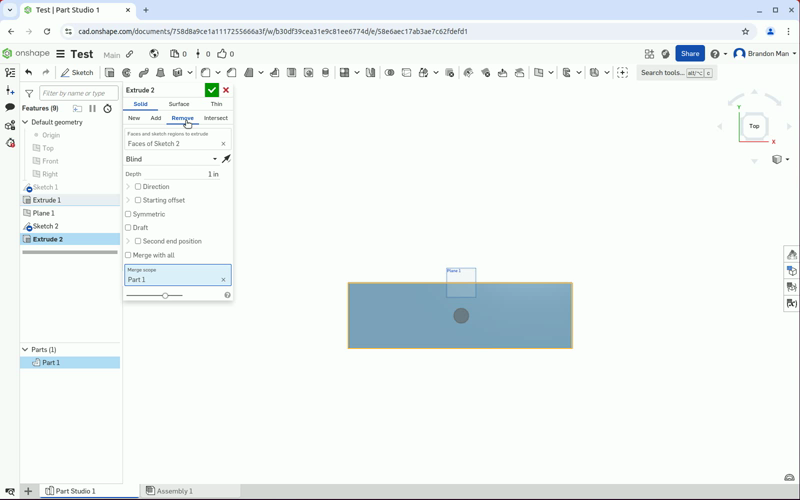
key(tab, 4)
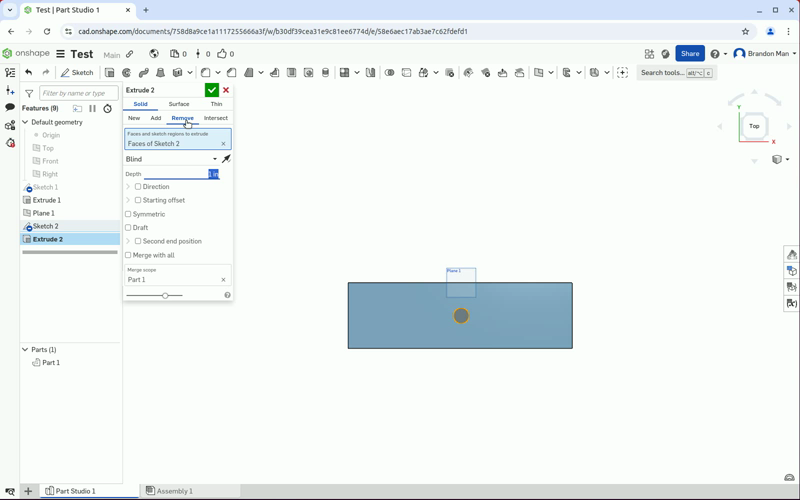
text(6.74)
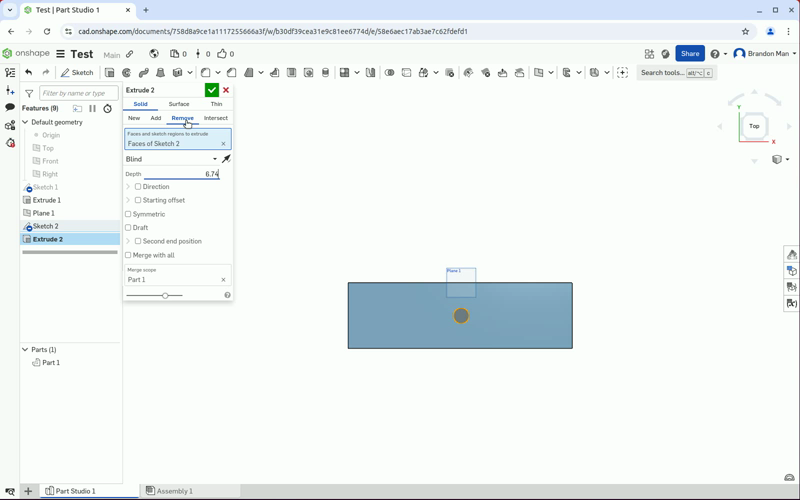
key(tab, 6)
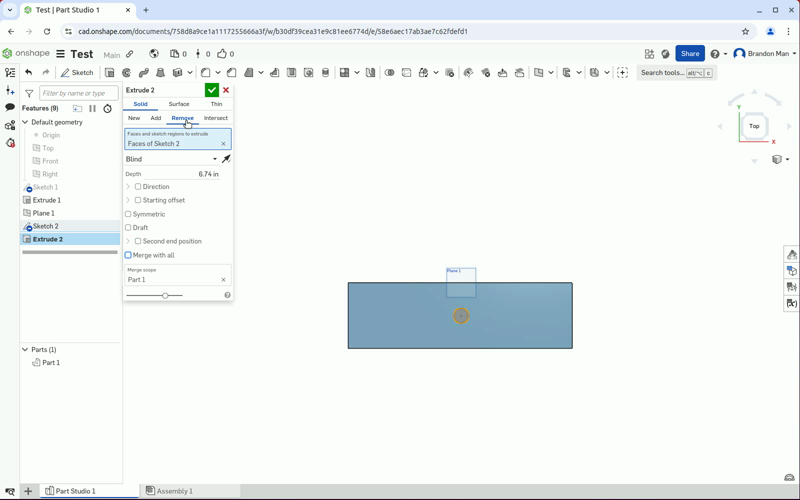
key(space)
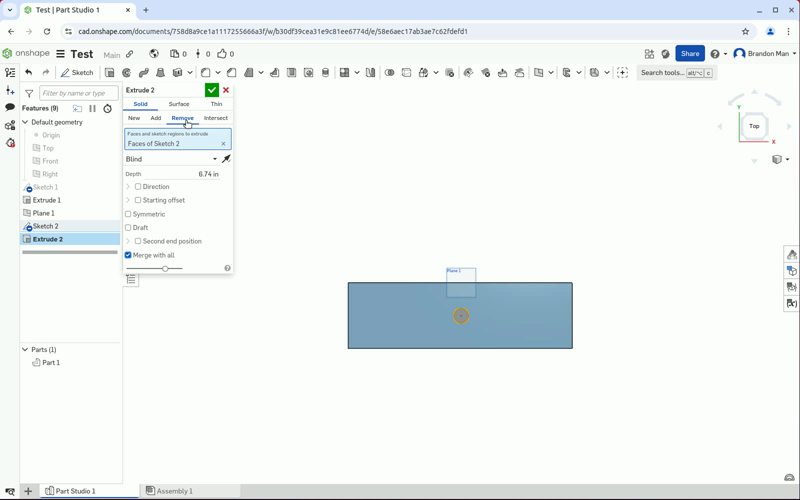
key(enter)
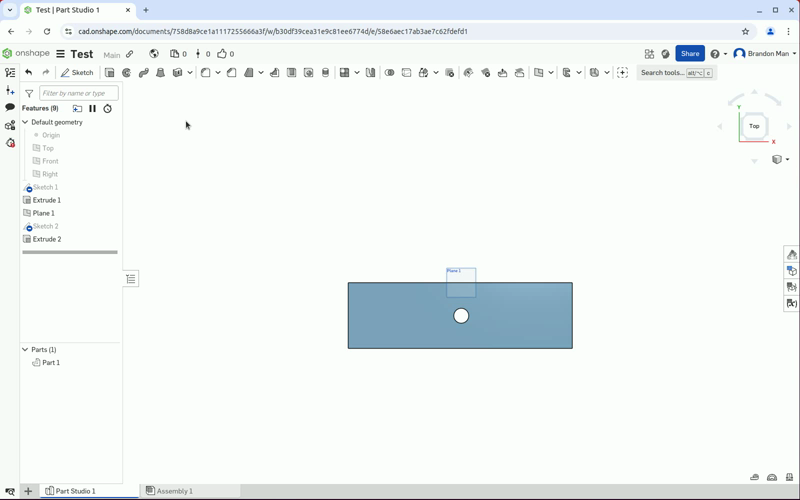
key(shift+h)
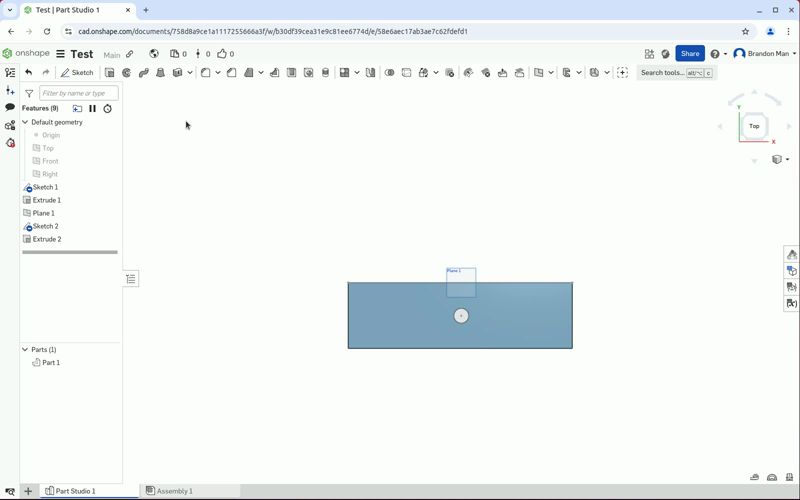
key(shift+h)
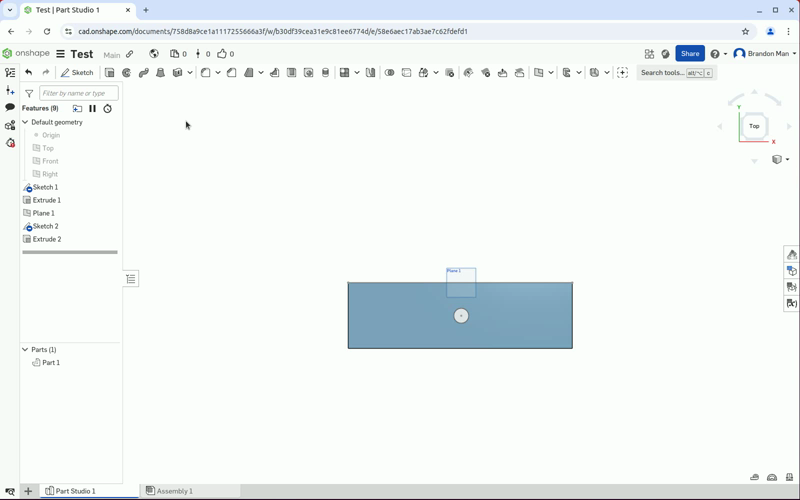
key(shift+7)
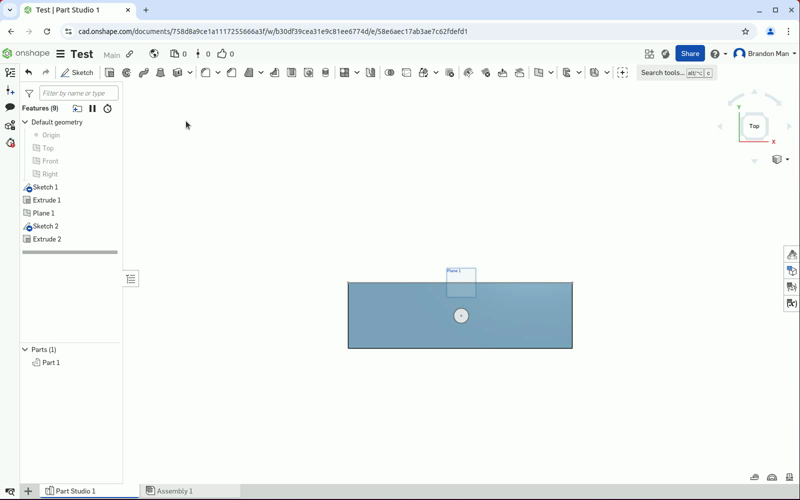
key(up, 3)
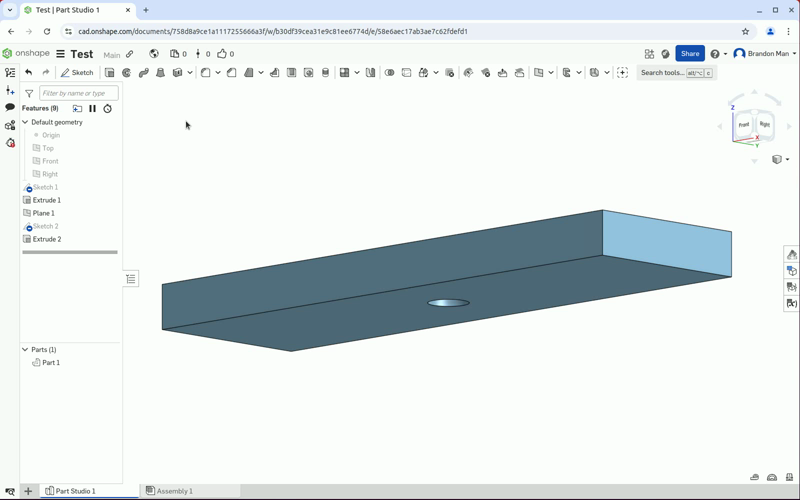
key(left, 3)
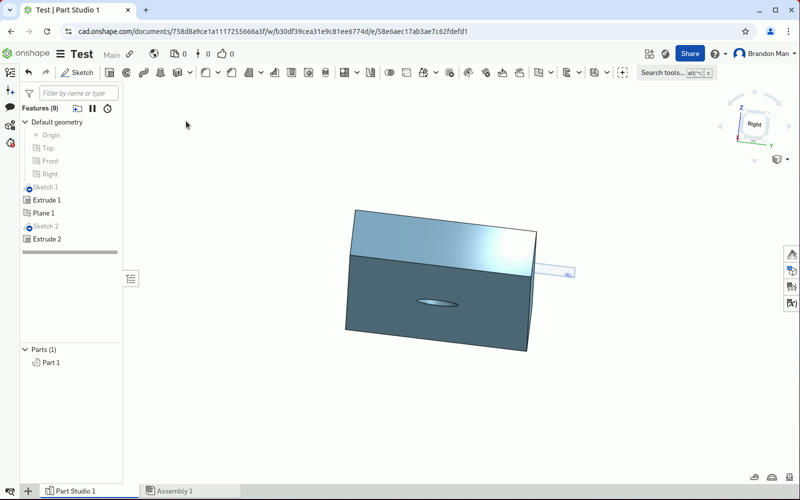
key(right, 3)
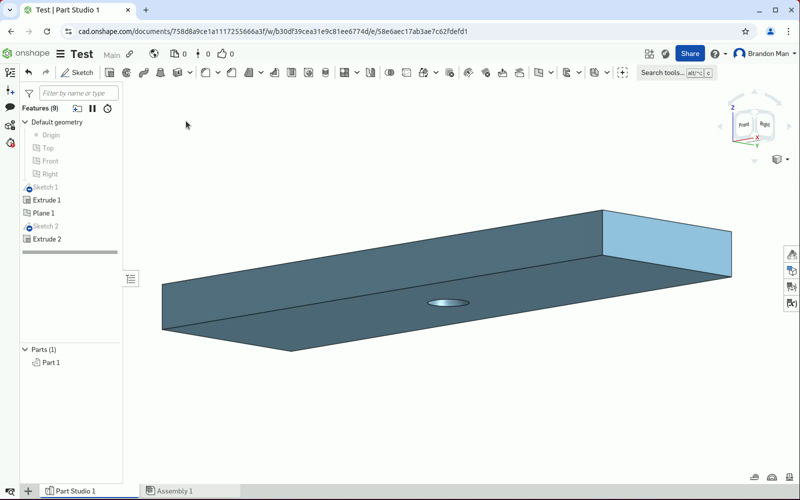
key(down, 3)
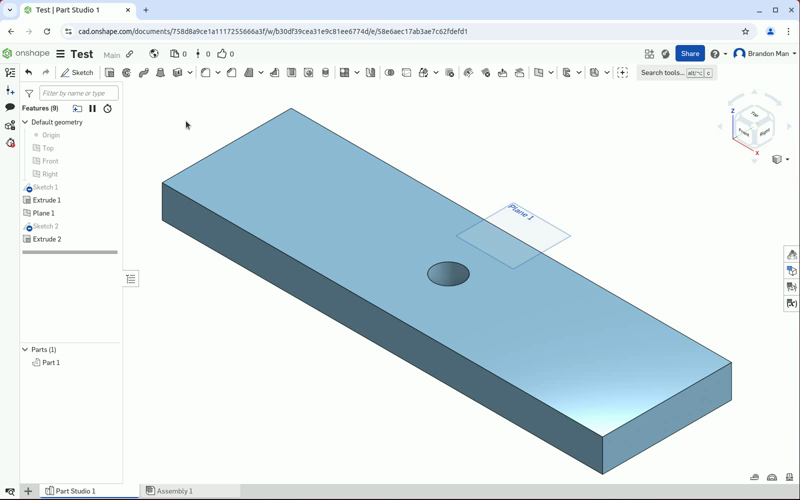
mouse_move(73, 189)
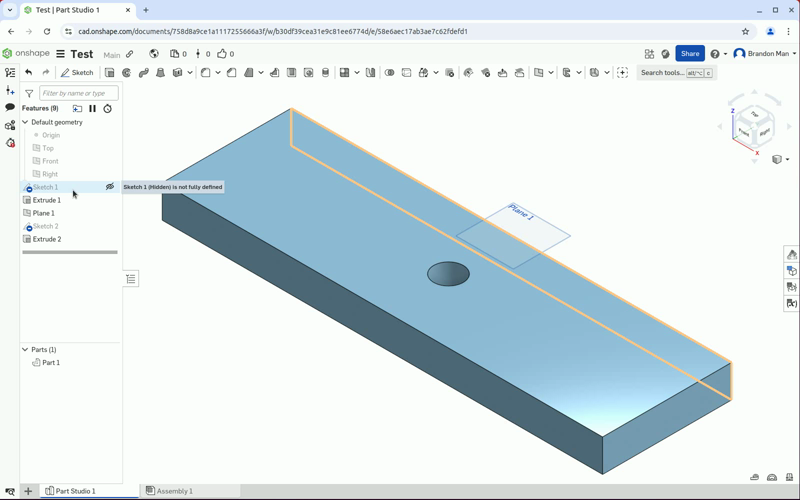
click(73, 189)